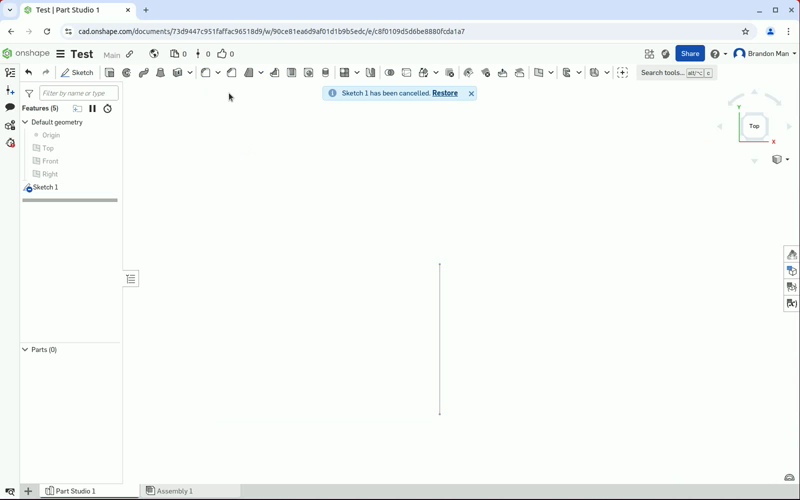
key(shift+h)
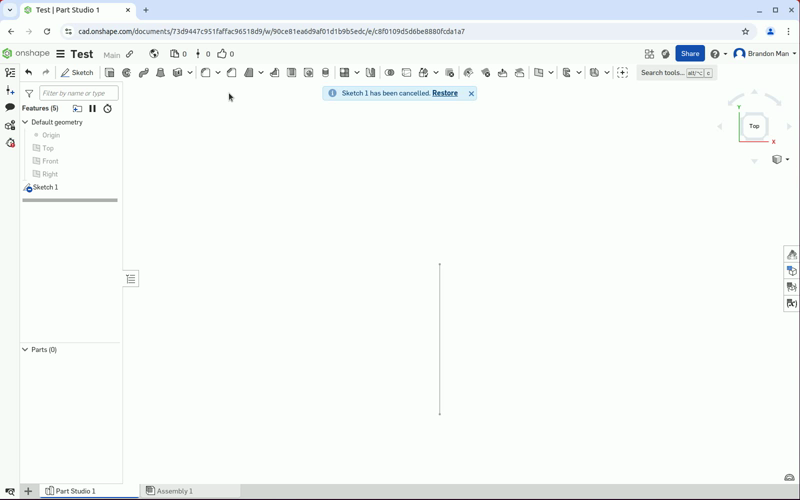
key(shift+s)
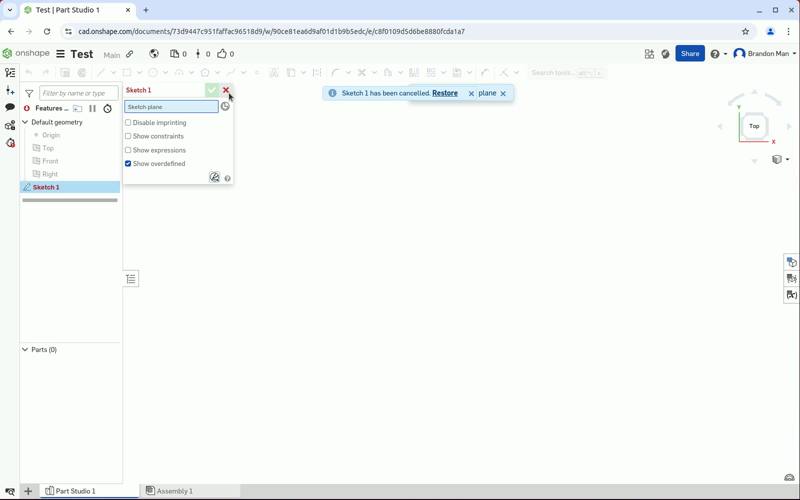
mouse_move(73, 150)
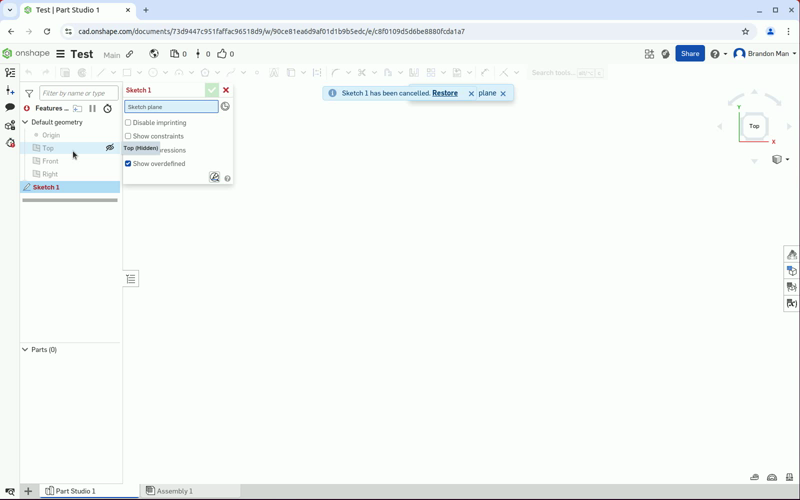
click(73, 150)
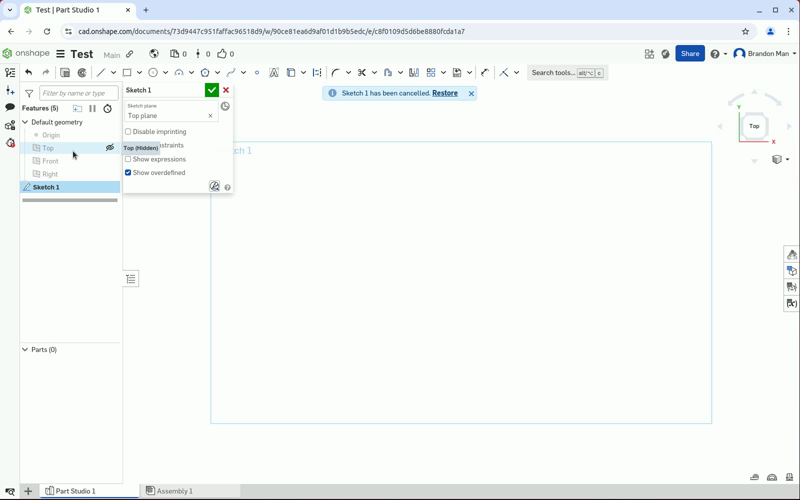
mouse_move(73, 352)
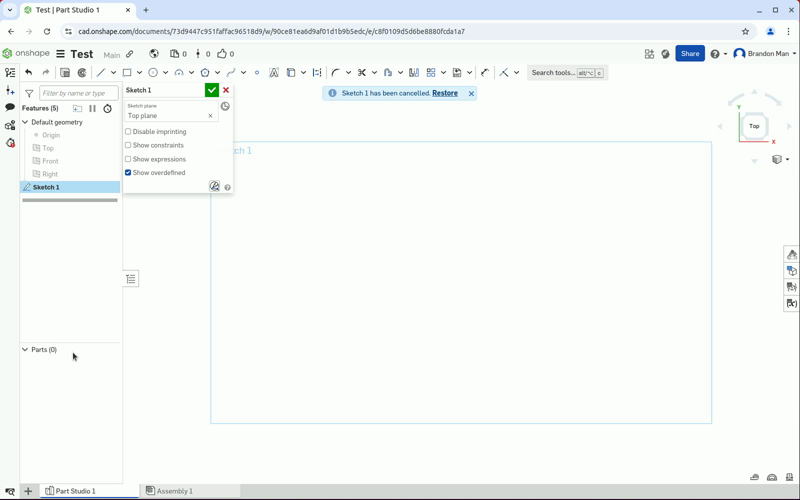
key(y)
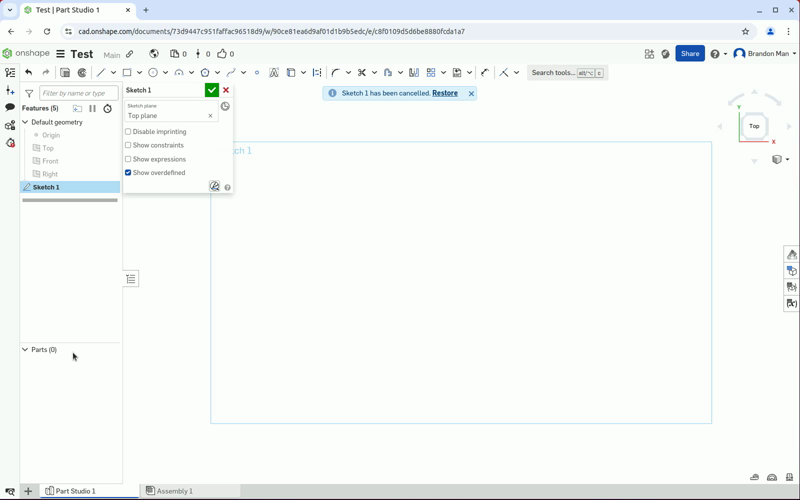
key(c)
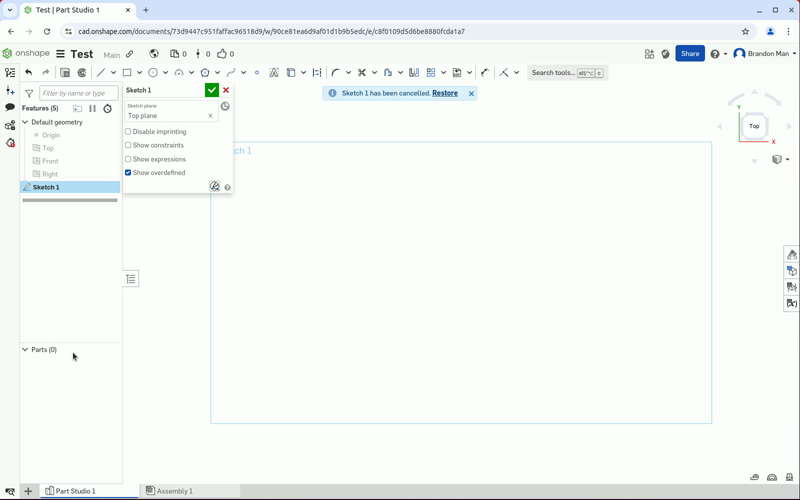
key_down(shift)
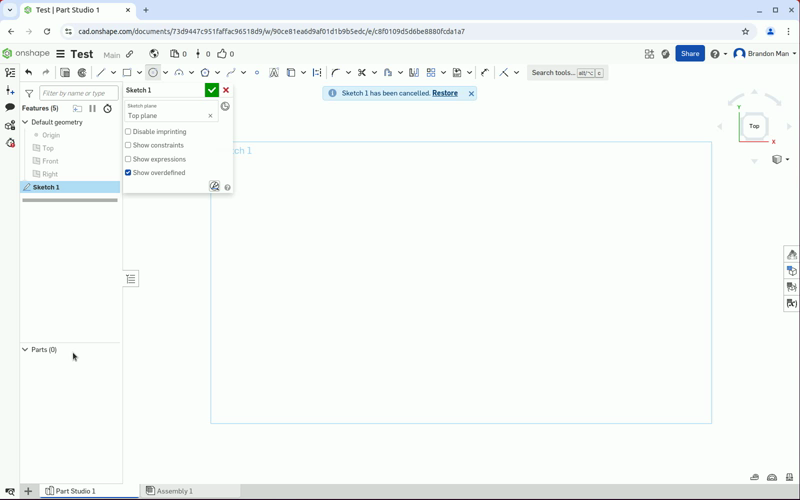
mouse_move(461, 282)
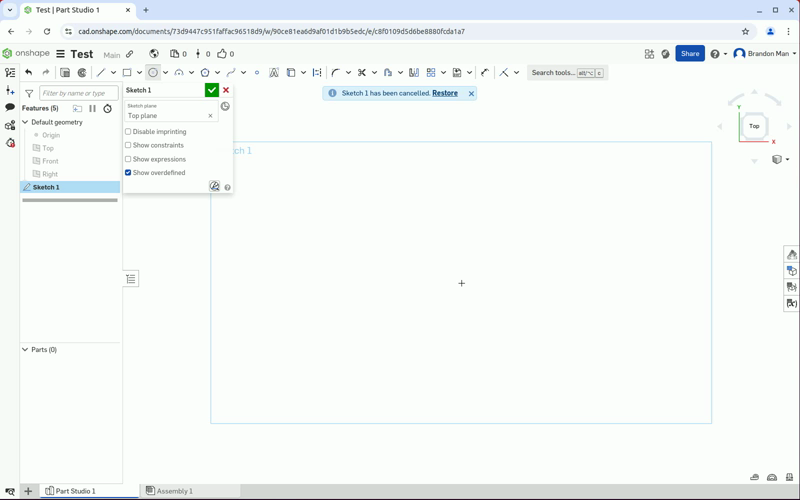
click(461, 282)
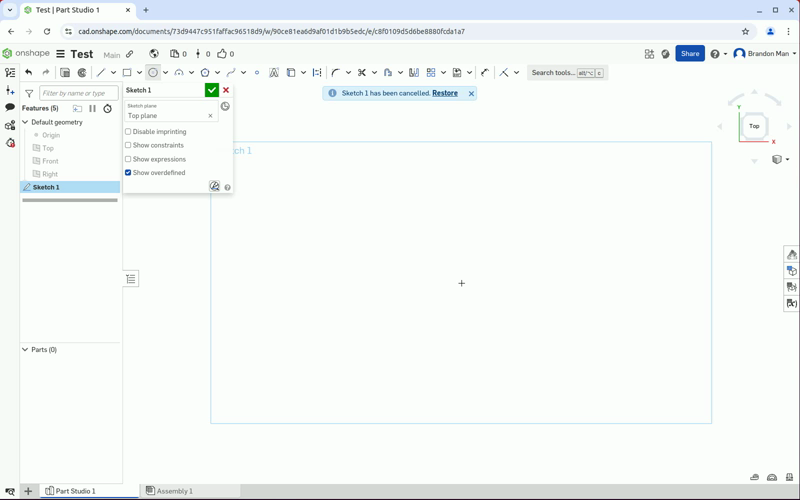
key_up(shift)
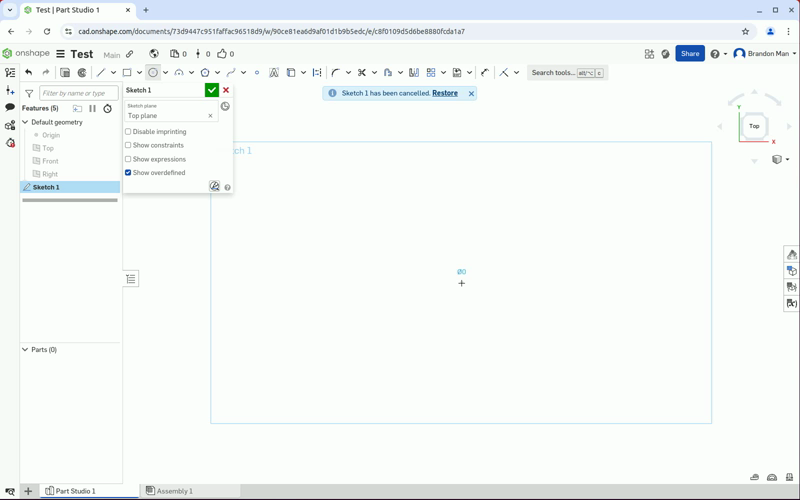
mouse_move(496, 282)
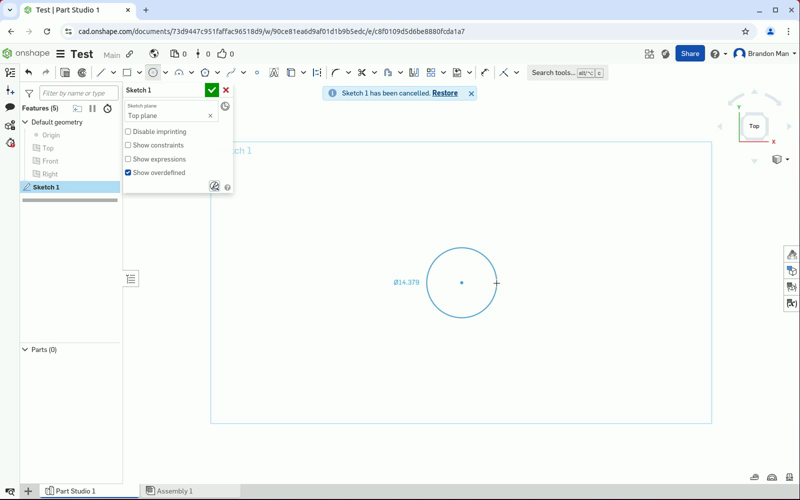
click(496, 282)
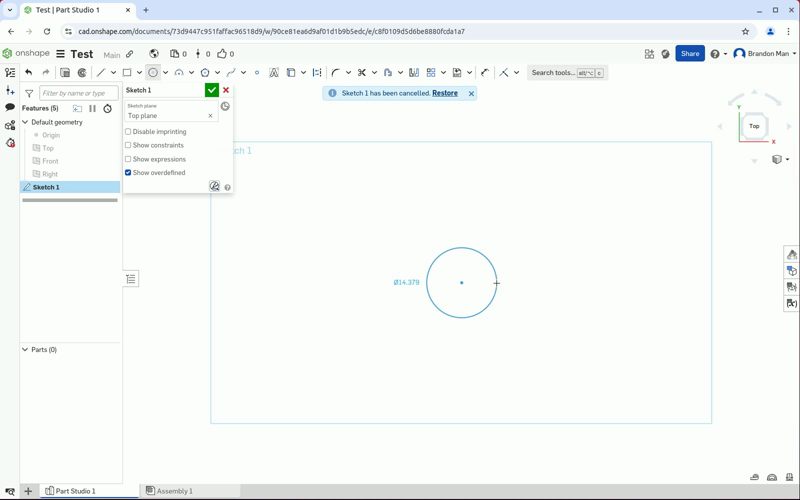
key(esc)
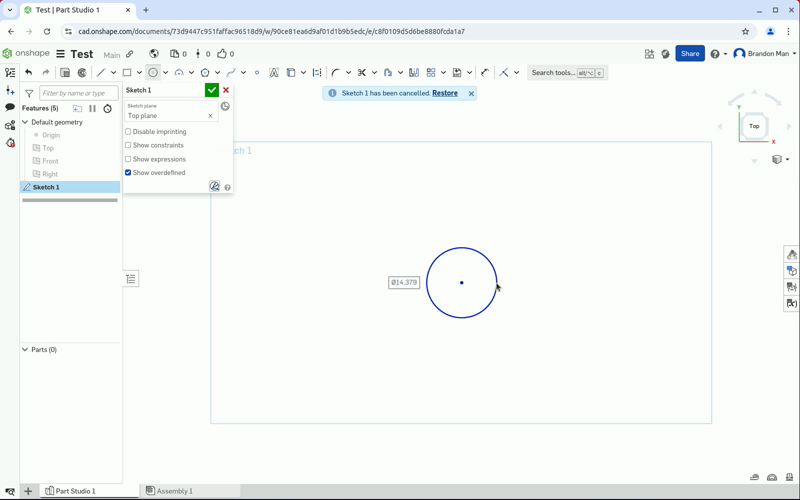
mouse_move(437, 298)
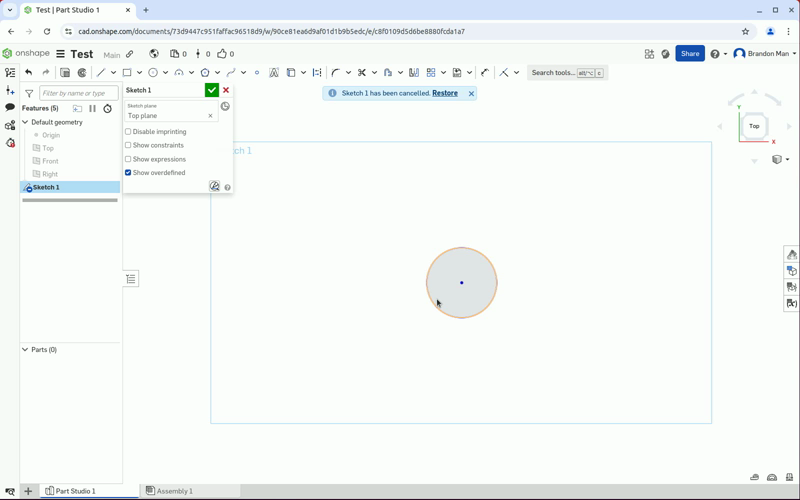
click(437, 298)
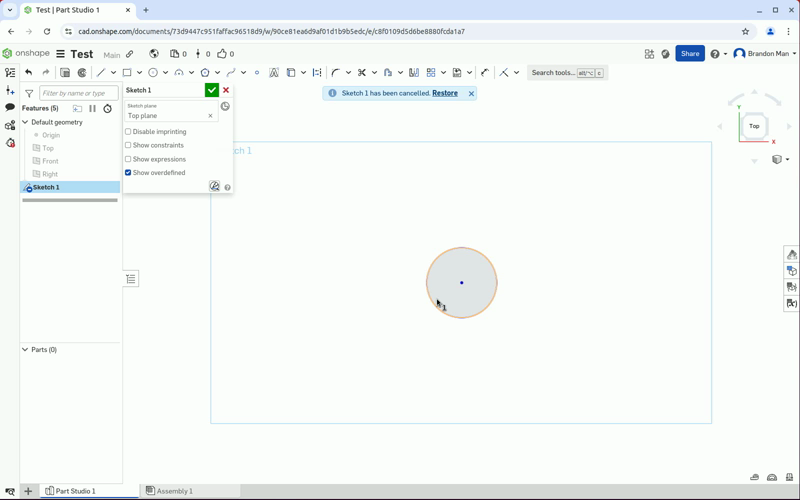
mouse_move(73, 352)
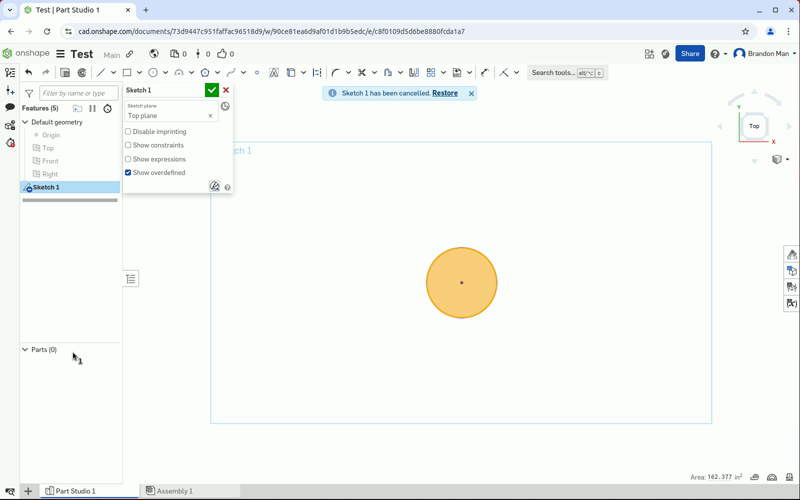
key(shift+y)
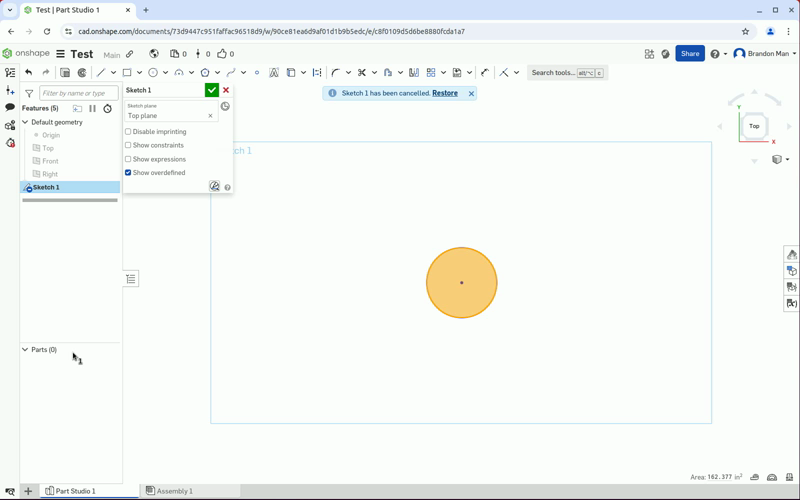
key(shift+e)
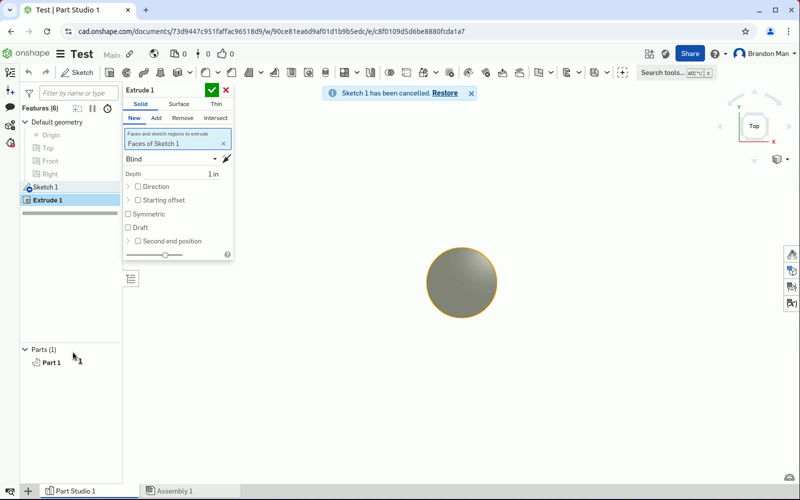
mouse_move(143, 106)
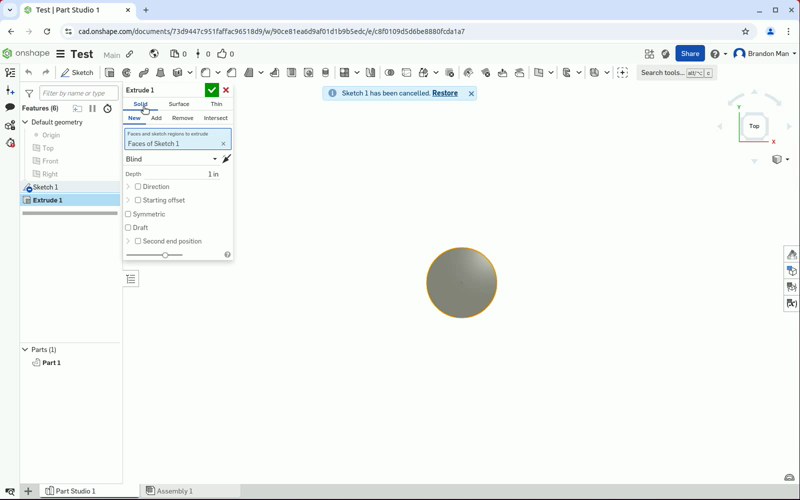
click(143, 106)
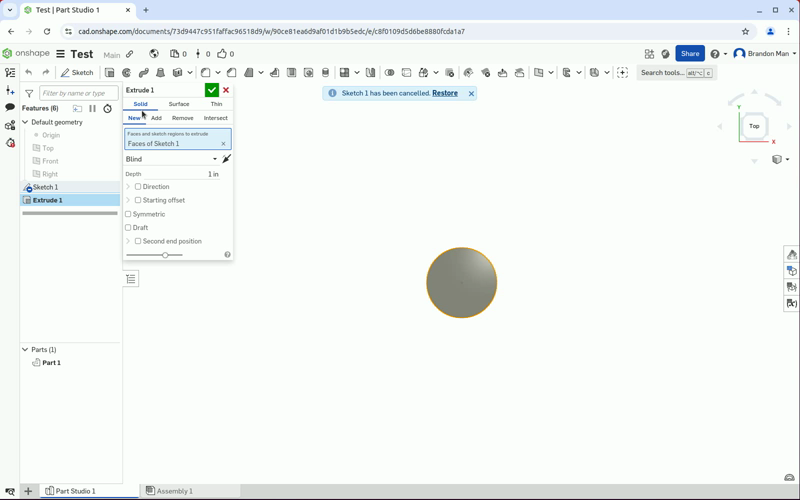
mouse_move(137, 120)
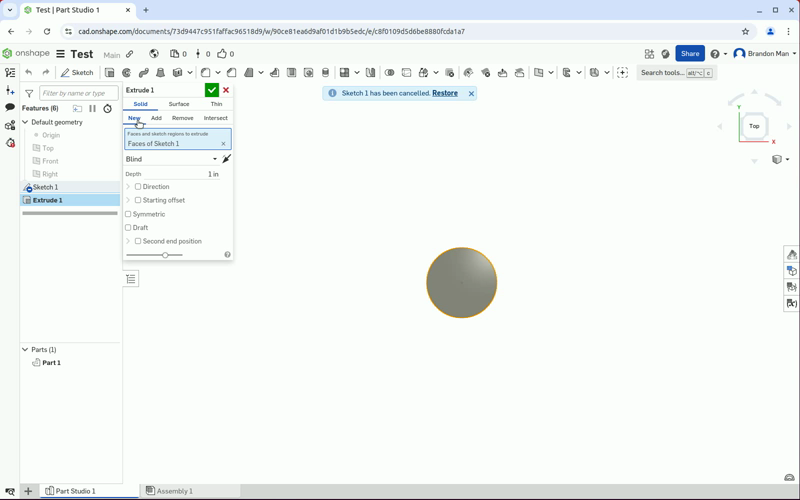
click(137, 120)
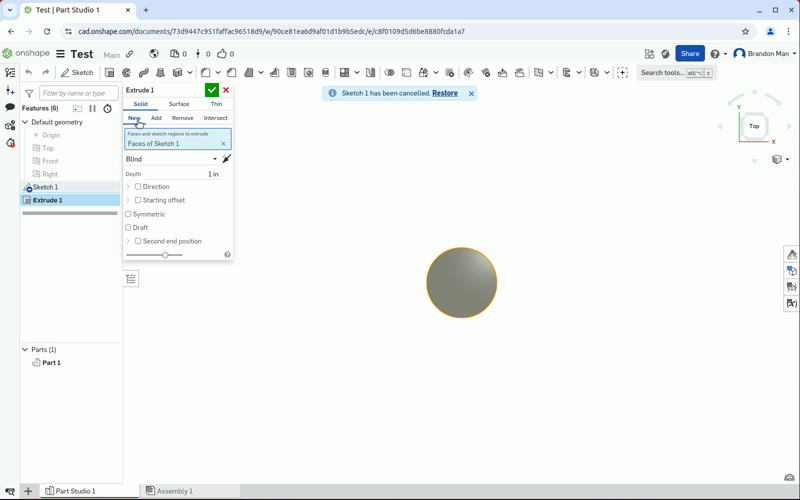
key(tab, 4)
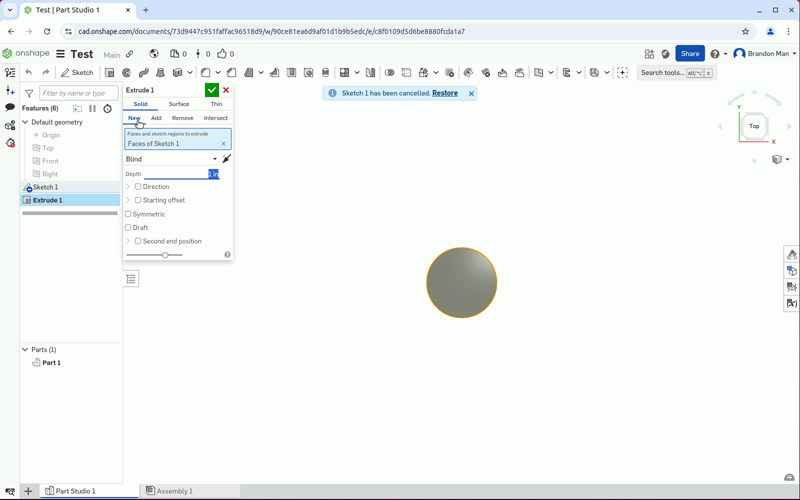
text(2.648)
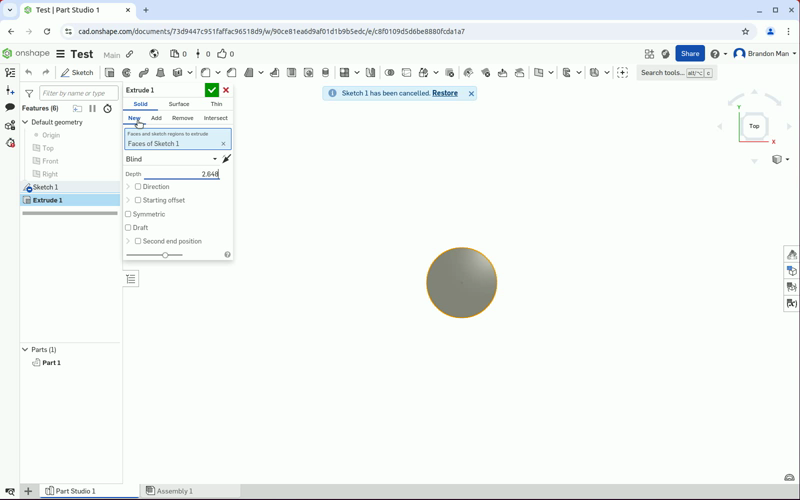
key(enter)
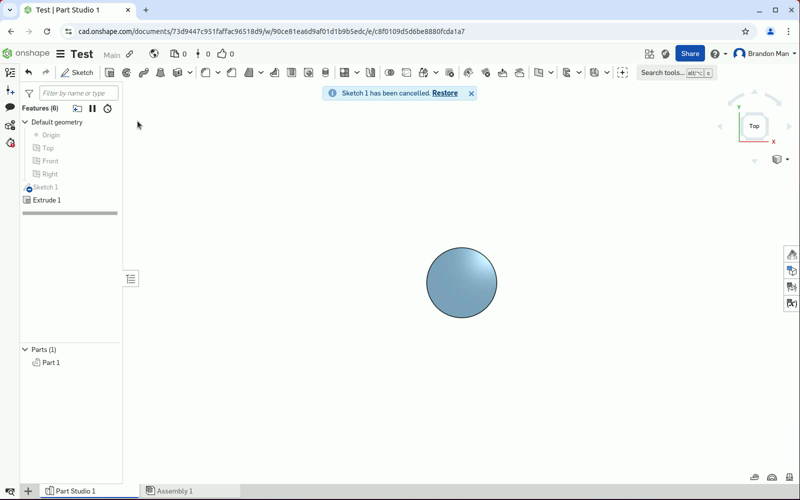
key(shift+h)
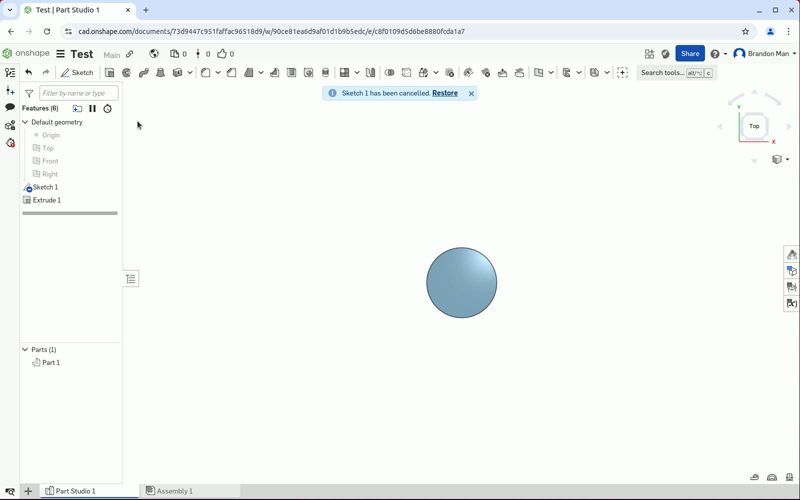
key(shift+h)
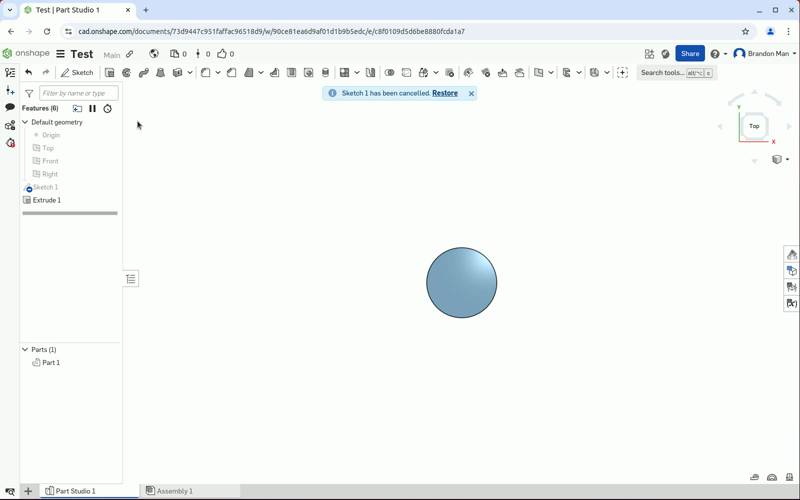
mouse_move(73, 189)
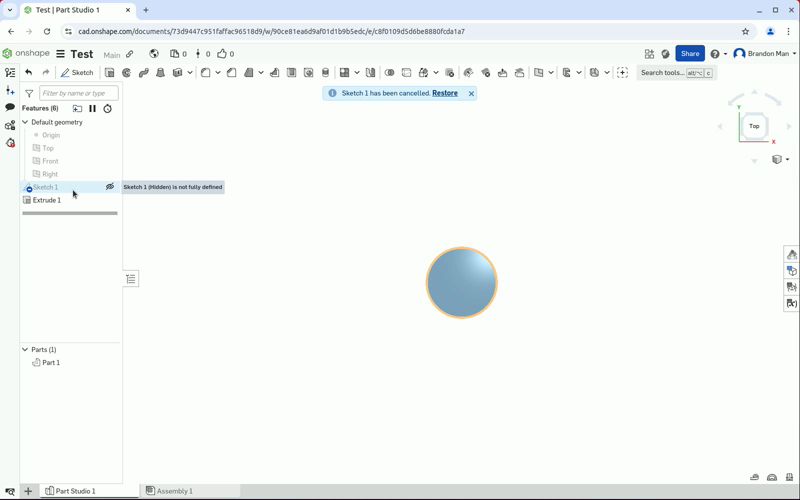
click(73, 189)
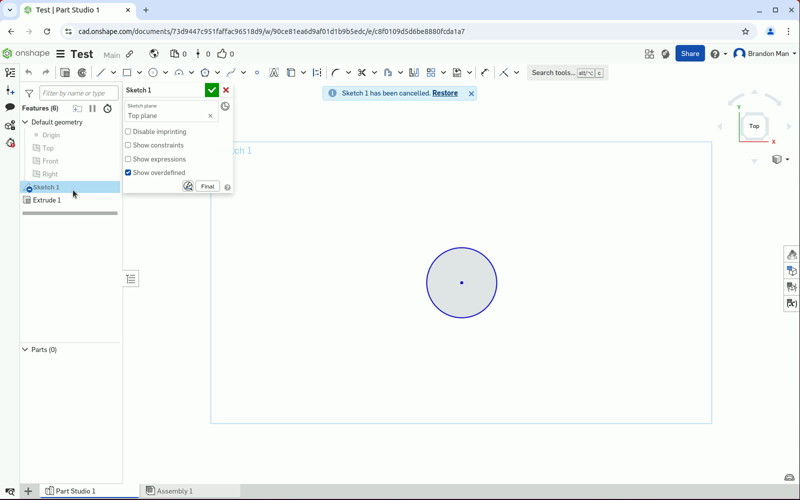
mouse_move(229, 92)
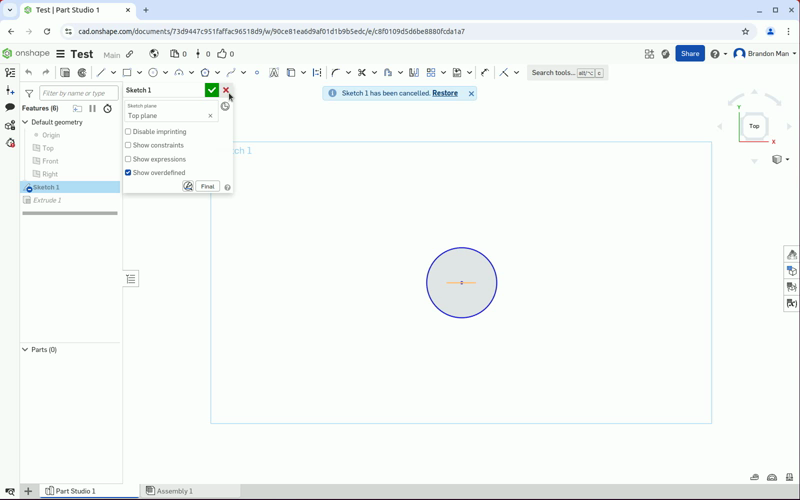
click(229, 92)
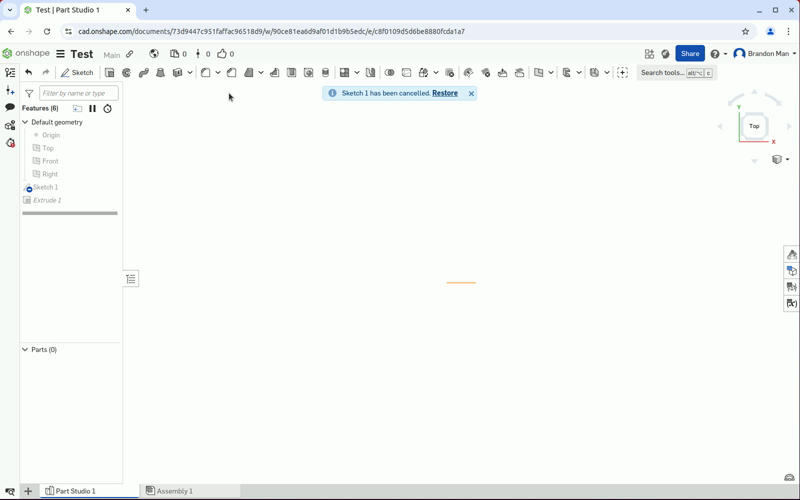
mouse_move(541, 75)
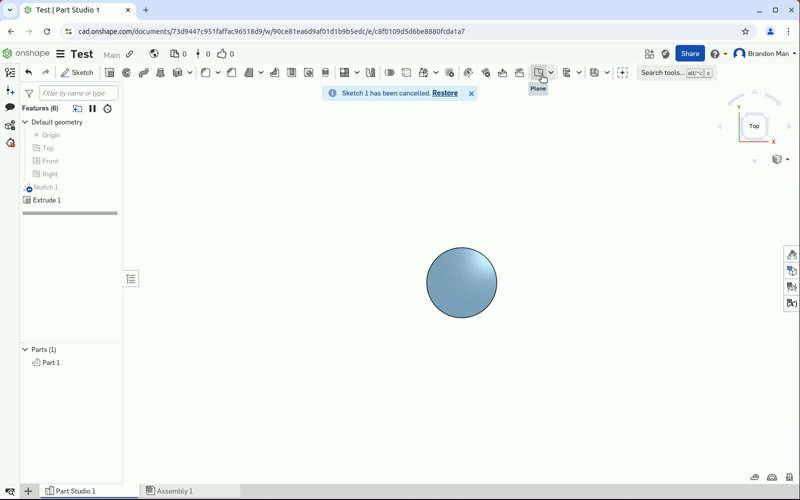
click(541, 75)
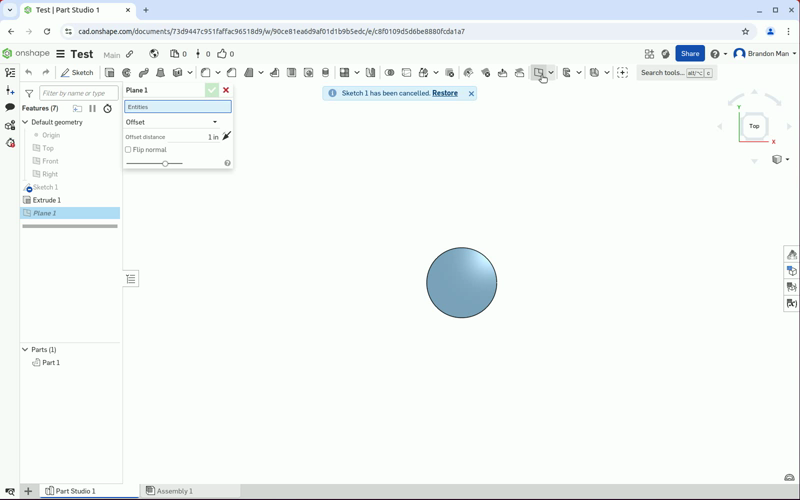
mouse_move(73, 150)
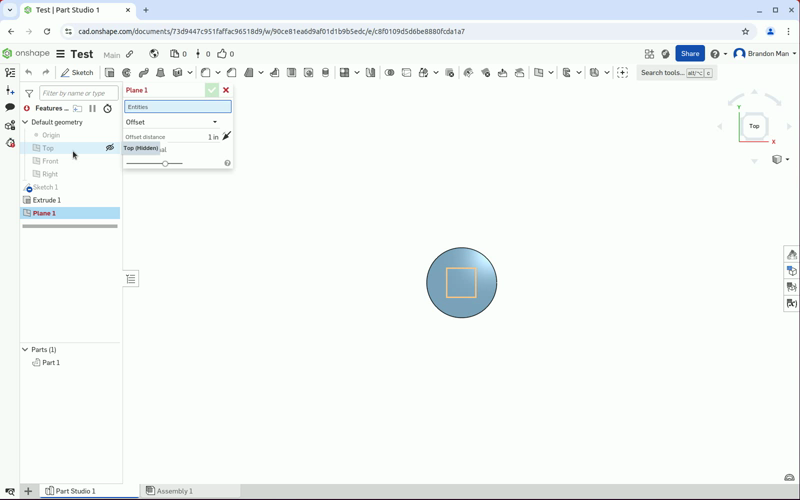
click(73, 150)
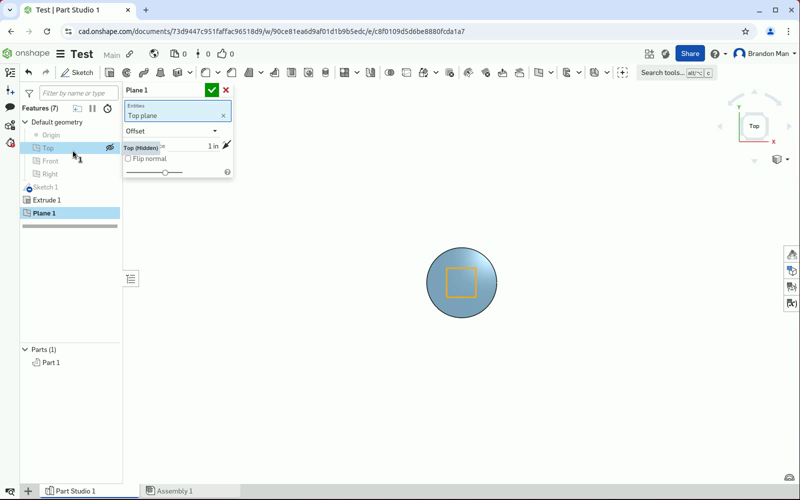
key(tab, 2)
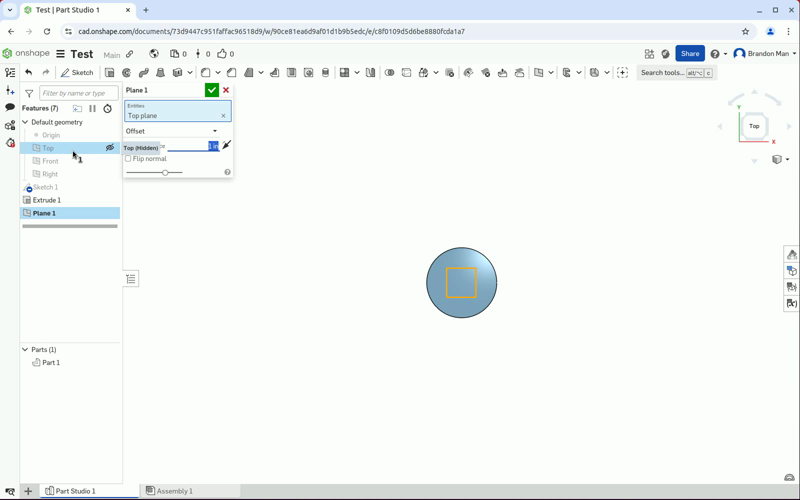
text(2.65)
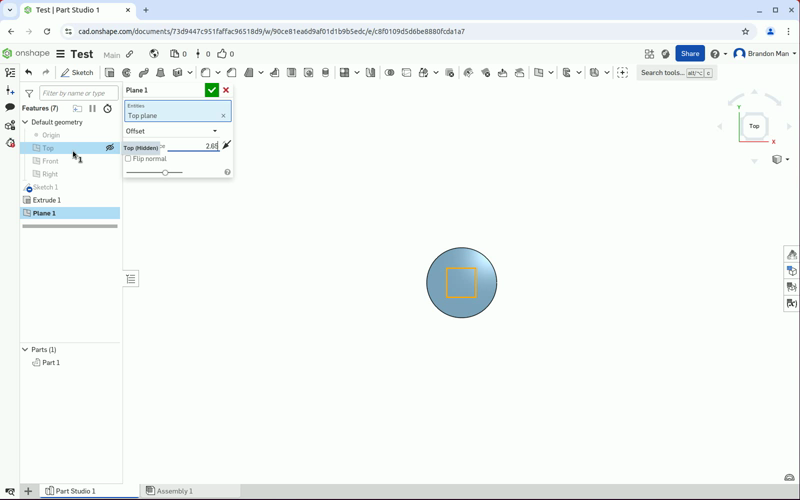
key(enter, 2)
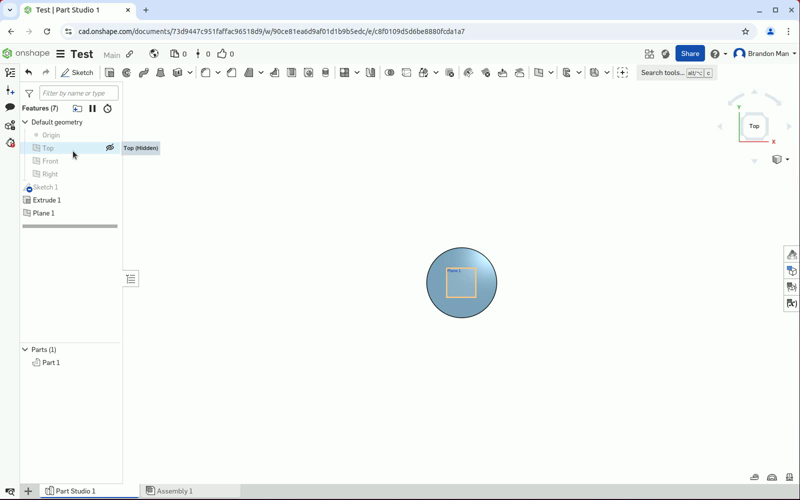
key(shift+s)
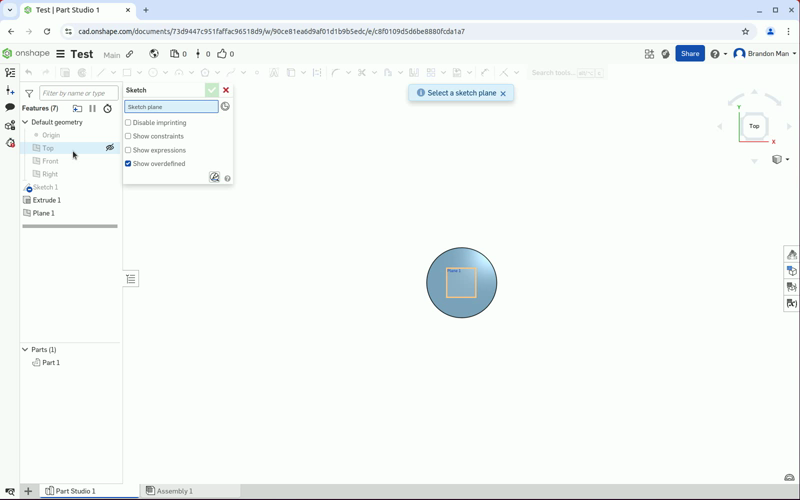
mouse_move(73, 215)
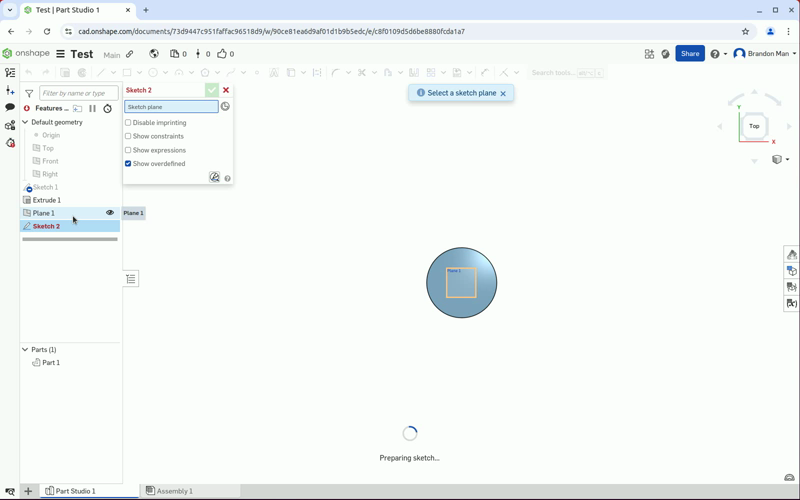
click(73, 215)
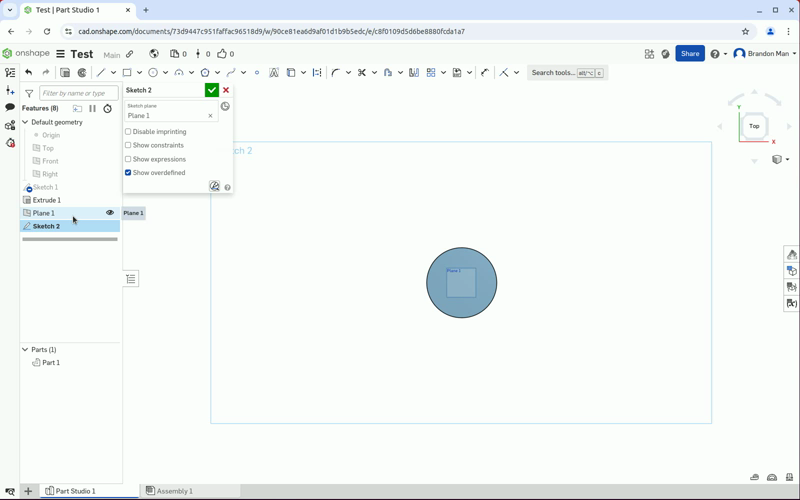
mouse_move(73, 352)
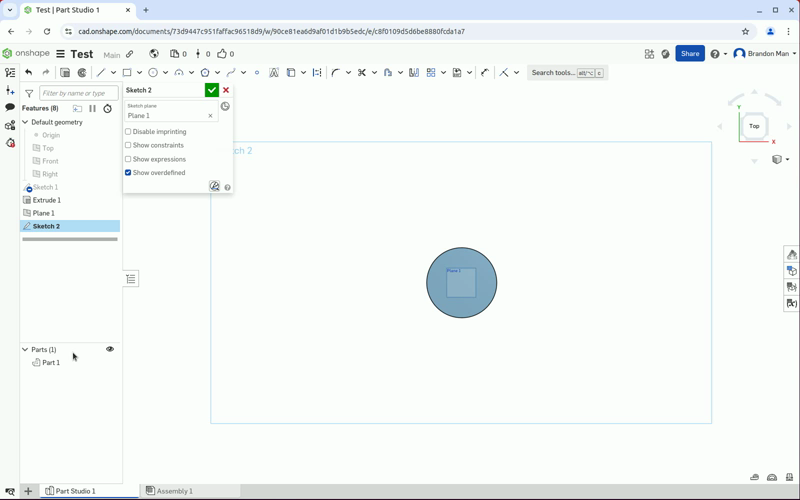
key(y)
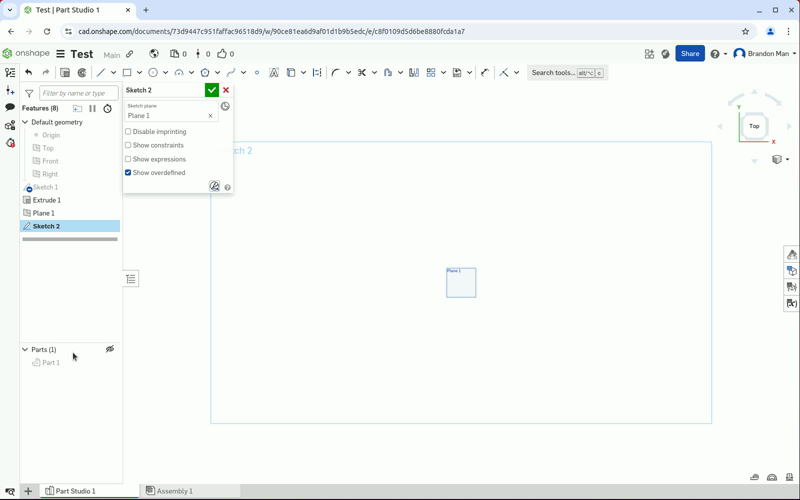
key(c)
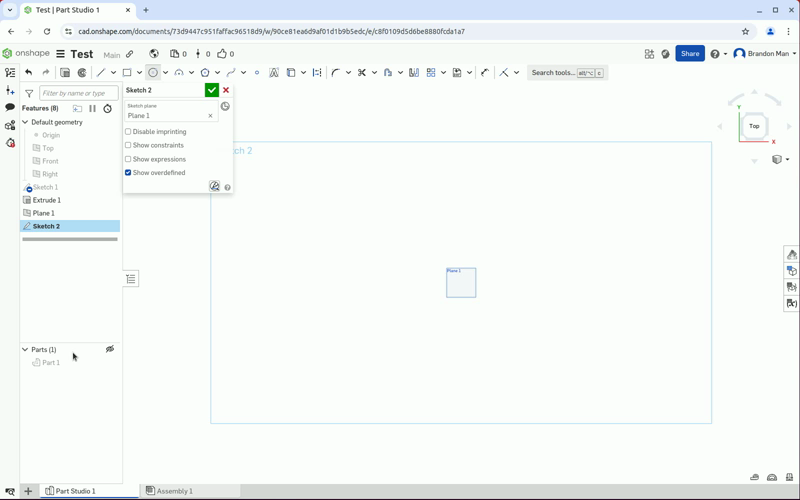
key_down(shift)
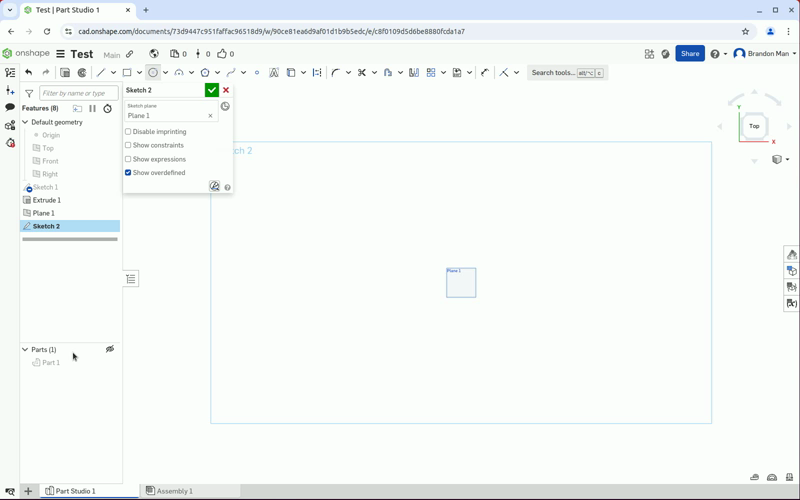
mouse_move(461, 282)
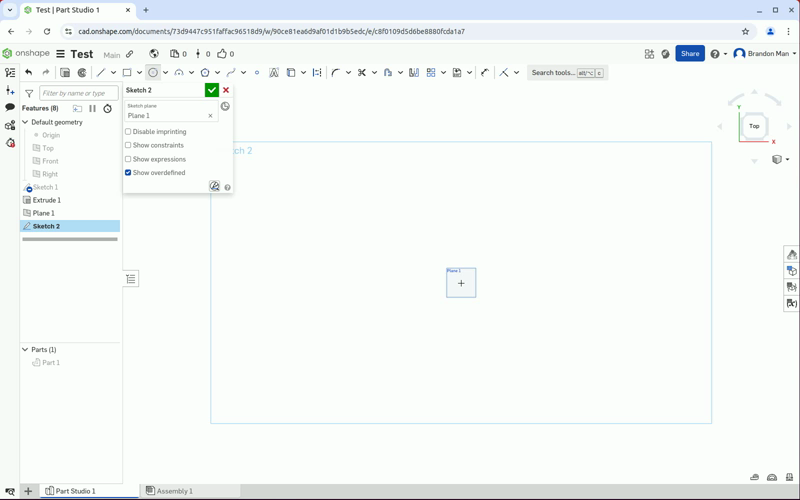
click(461, 282)
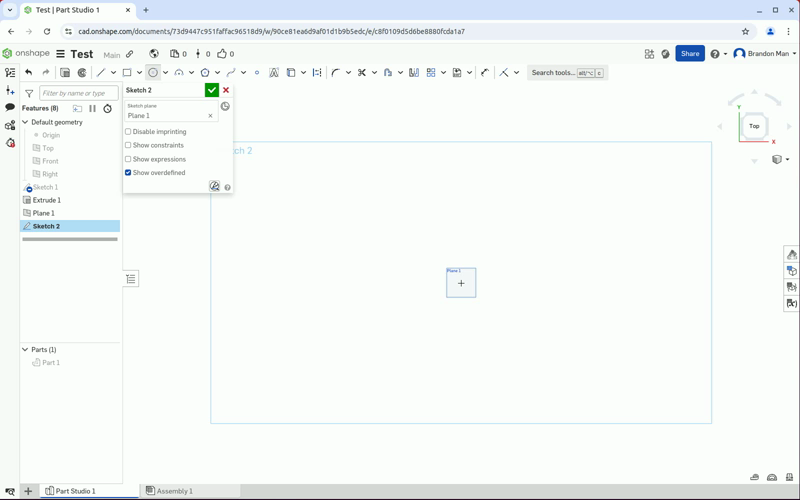
key_up(shift)
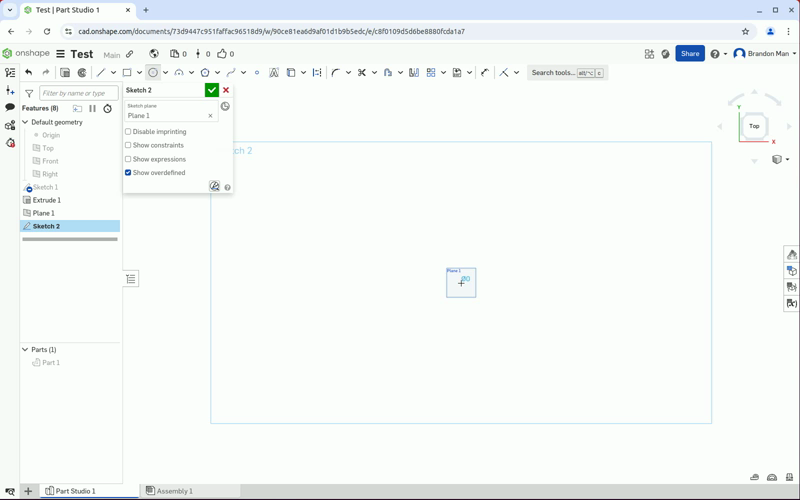
mouse_move(490, 282)
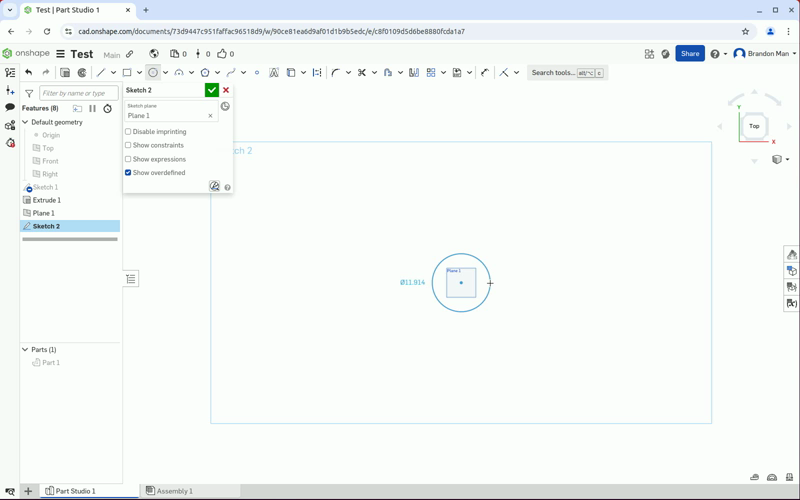
click(490, 282)
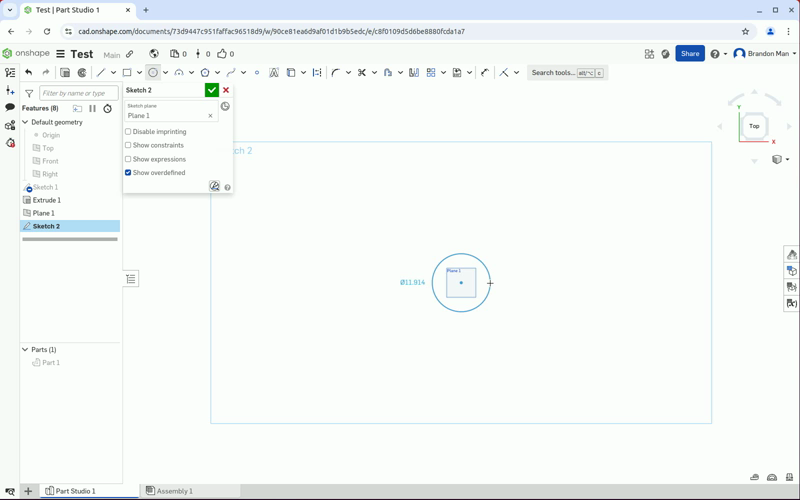
key(esc)
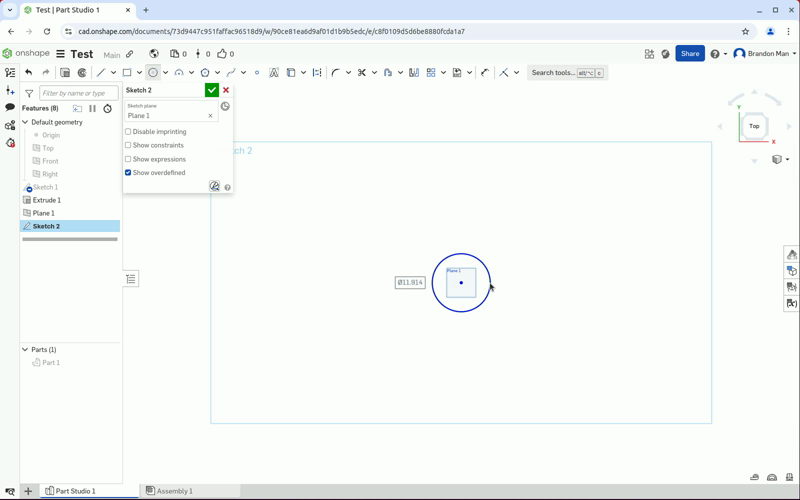
mouse_move(453, 280)
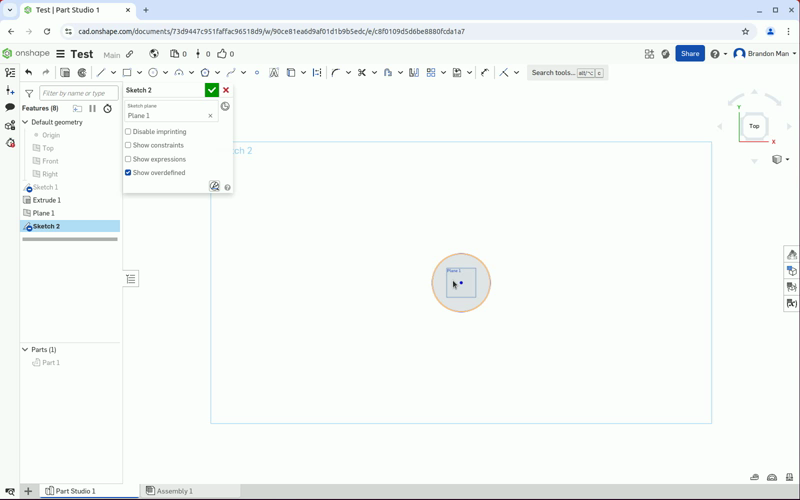
click(453, 280)
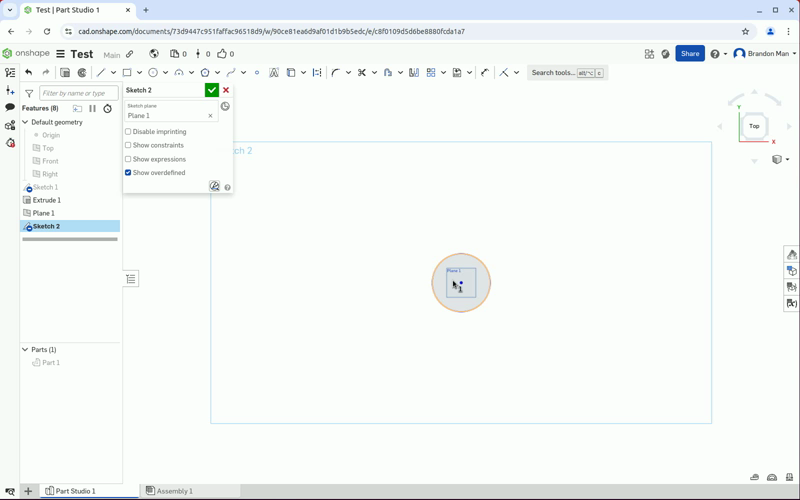
mouse_move(73, 352)
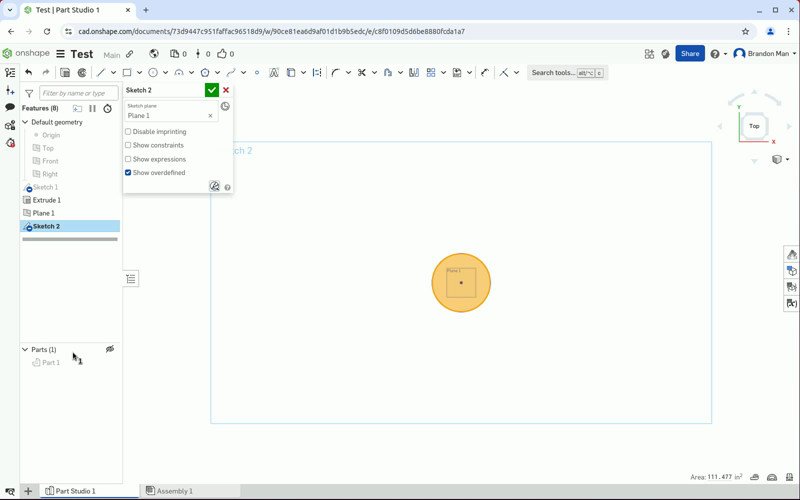
key(shift+y)
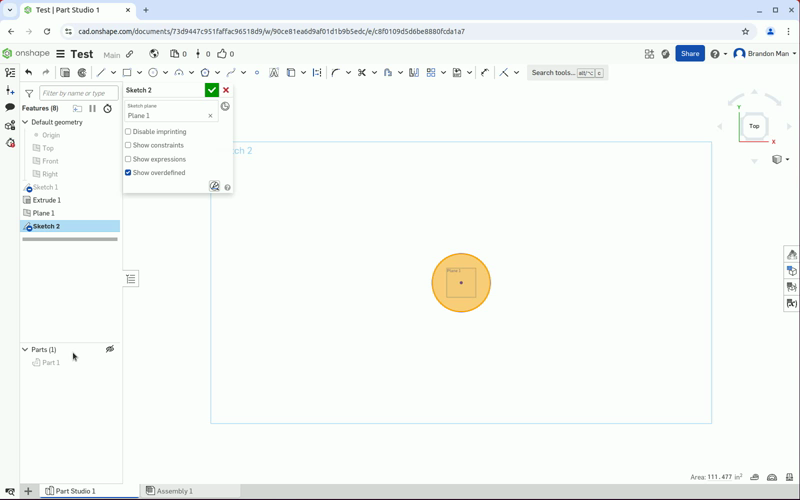
key(shift+e)
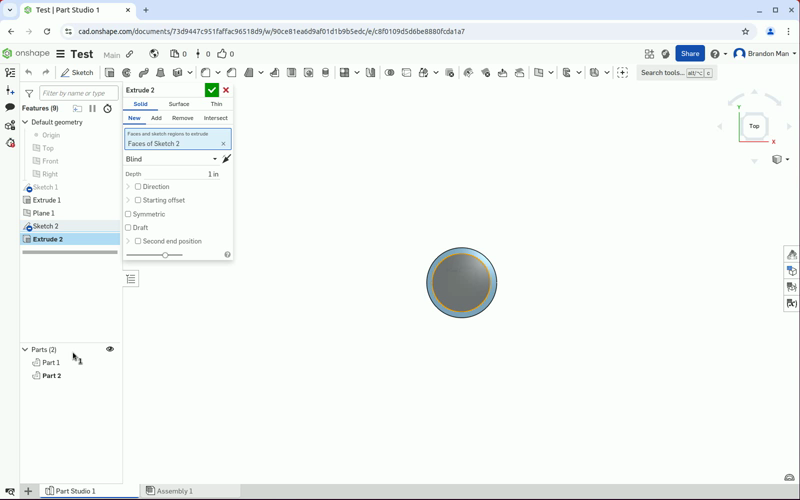
mouse_move(143, 106)
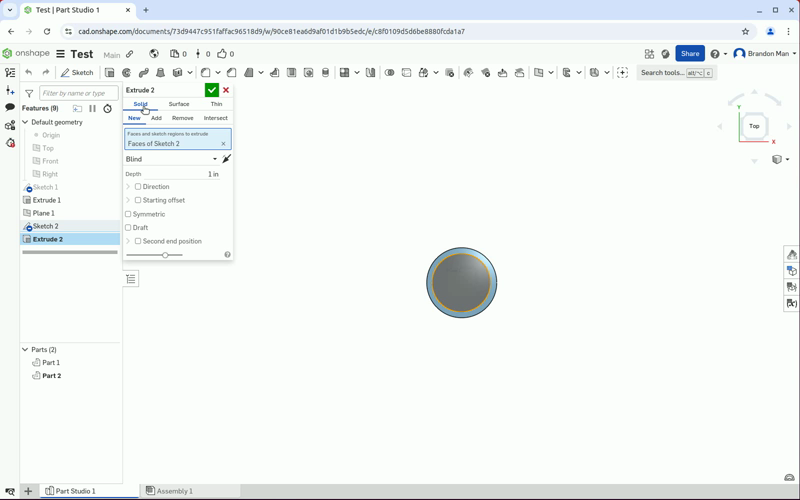
click(143, 106)
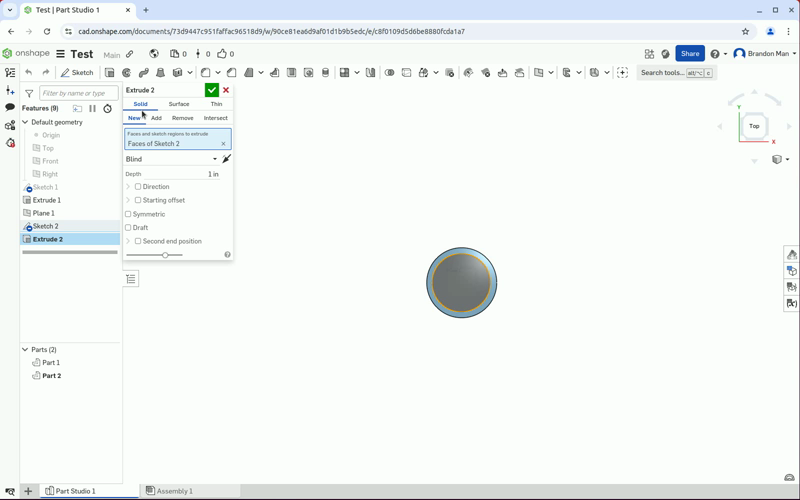
mouse_move(137, 120)
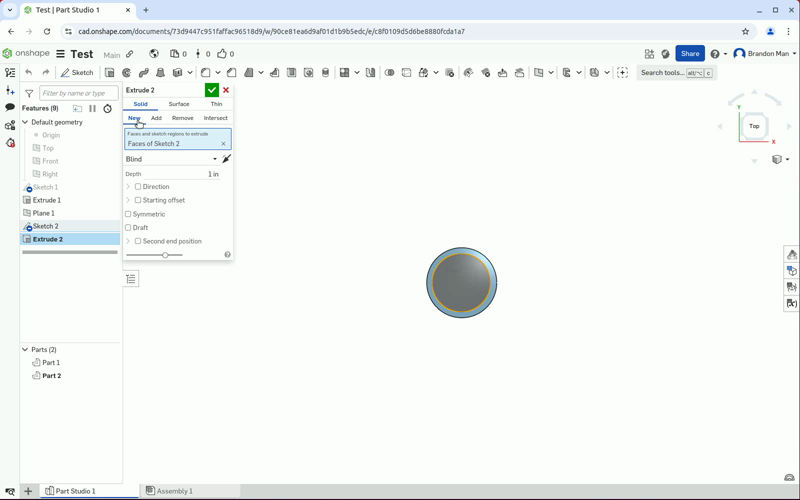
click(137, 120)
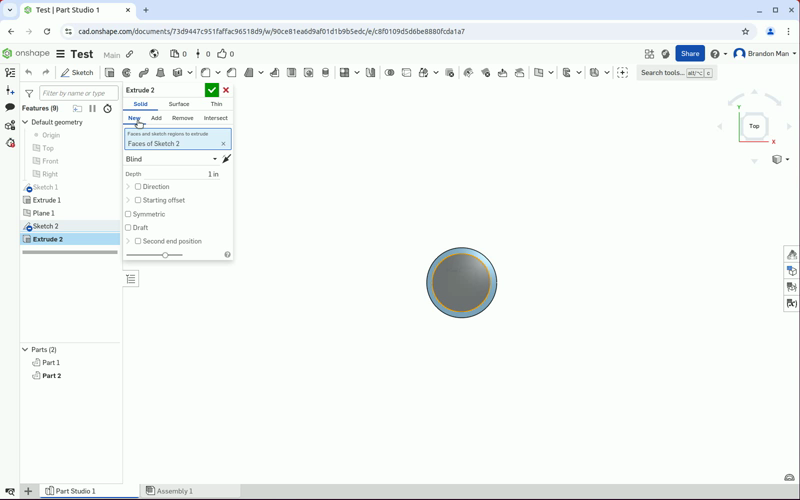
key(tab, 4)
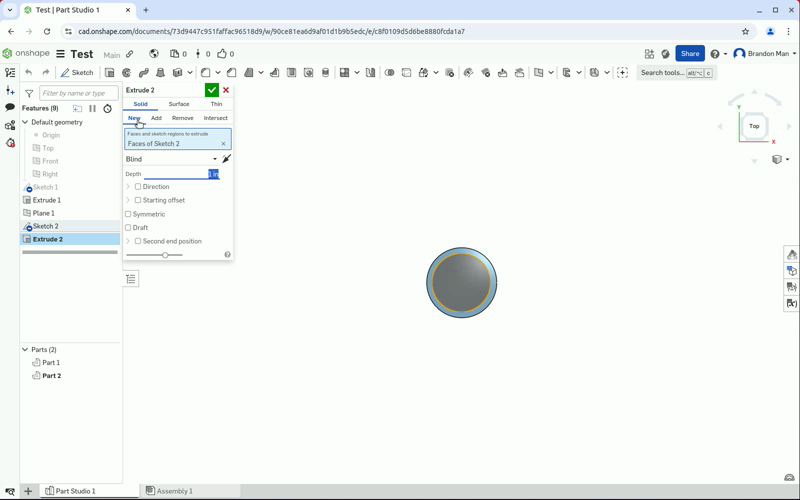
text(18.053)
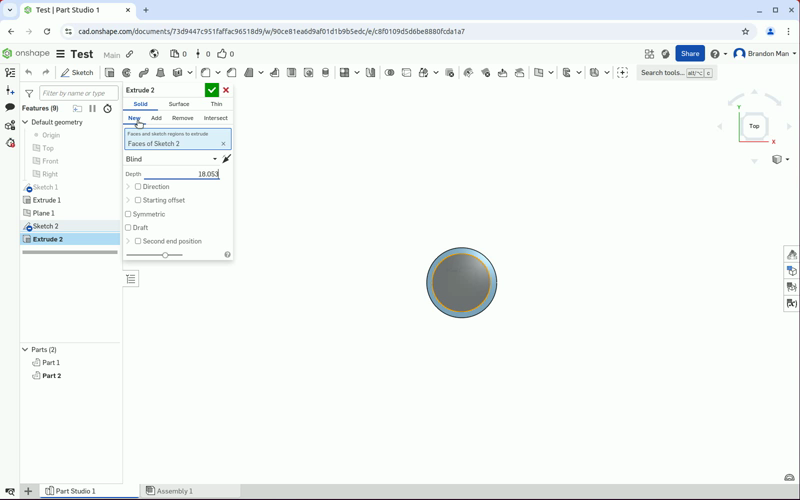
key(enter)
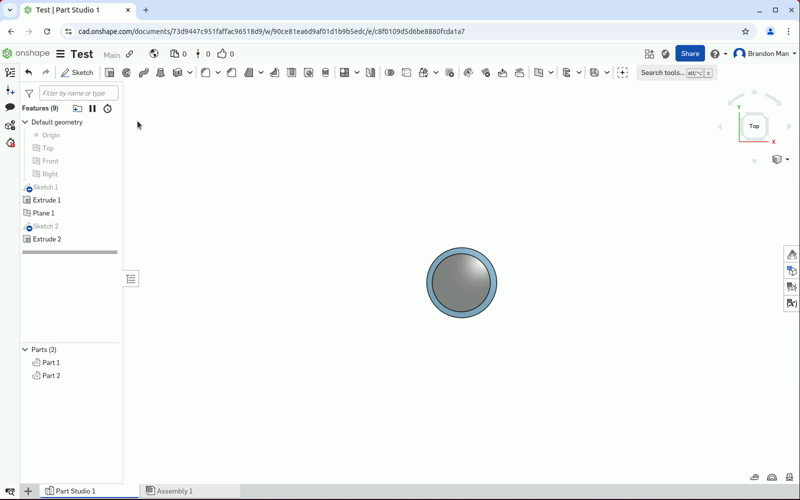
key(shift+h)
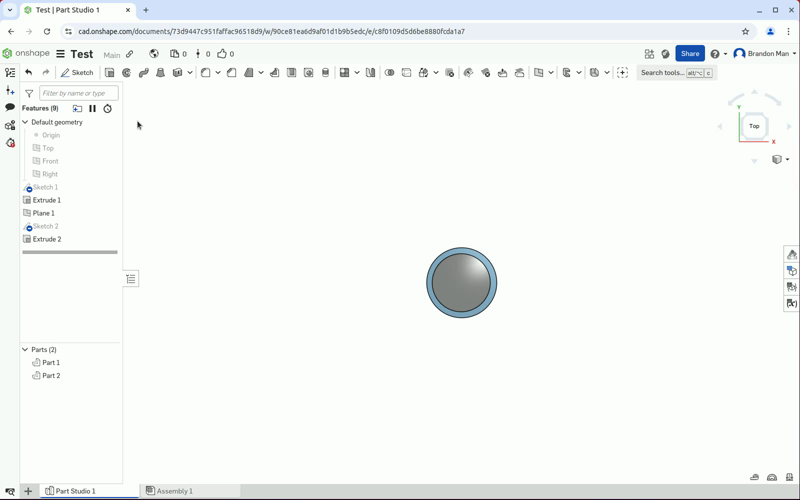
key(shift+h)
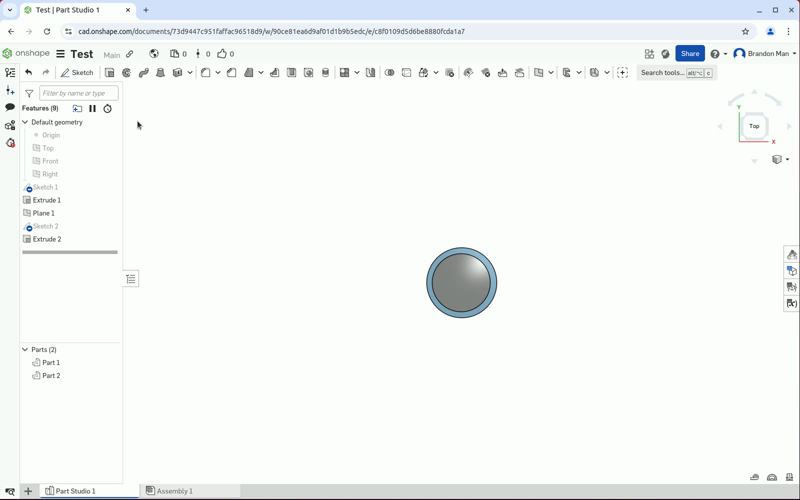
mouse_move(73, 189)
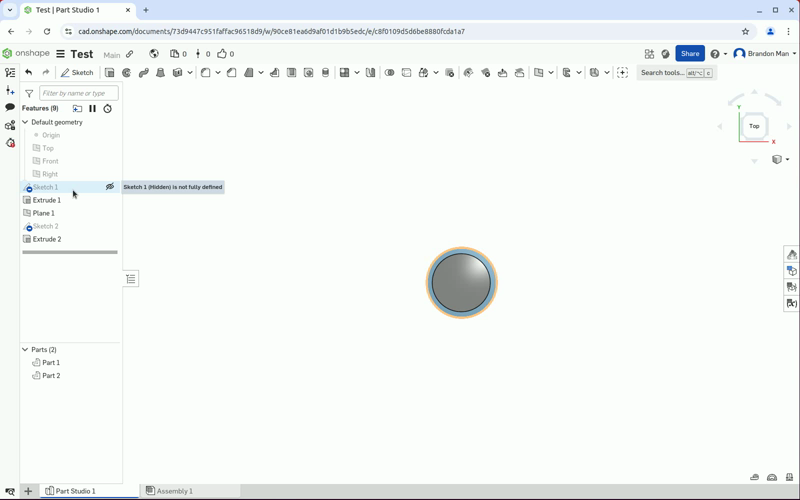
click(73, 189)
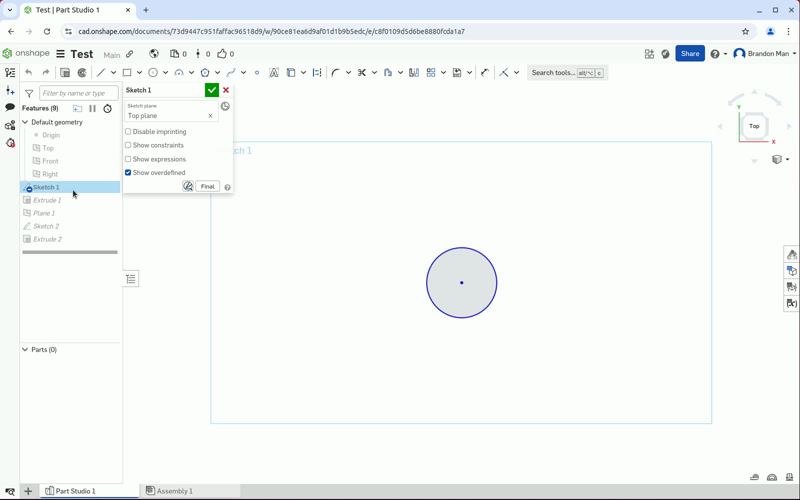
mouse_move(229, 92)
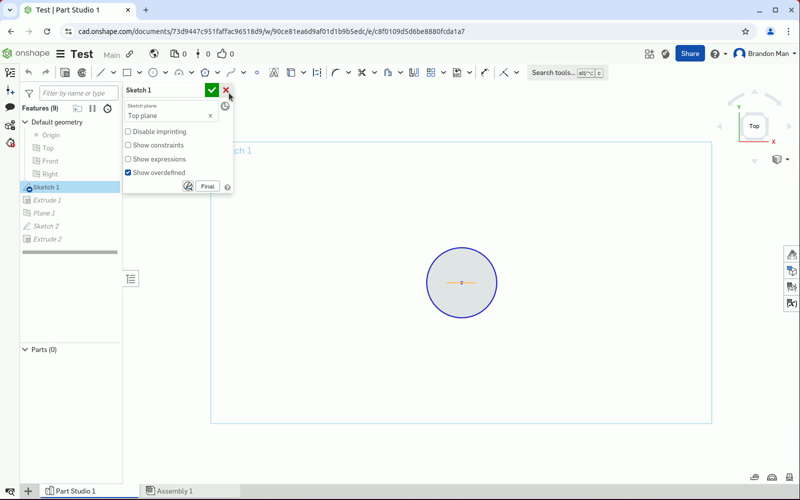
click(229, 92)
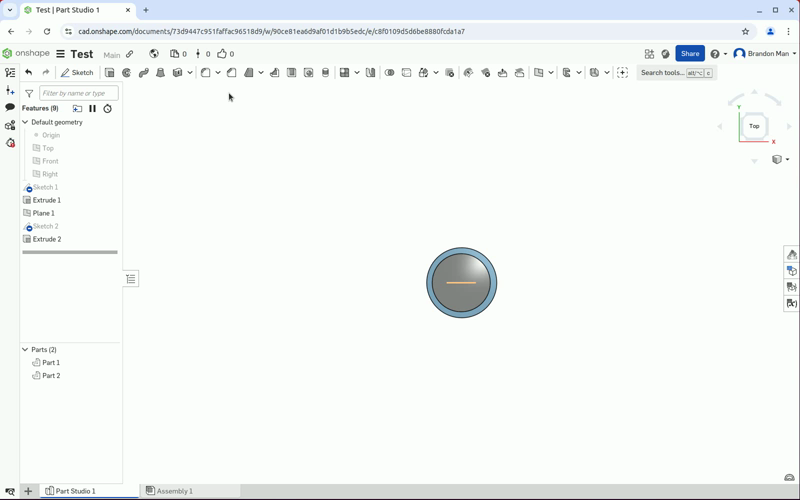
mouse_move(541, 75)
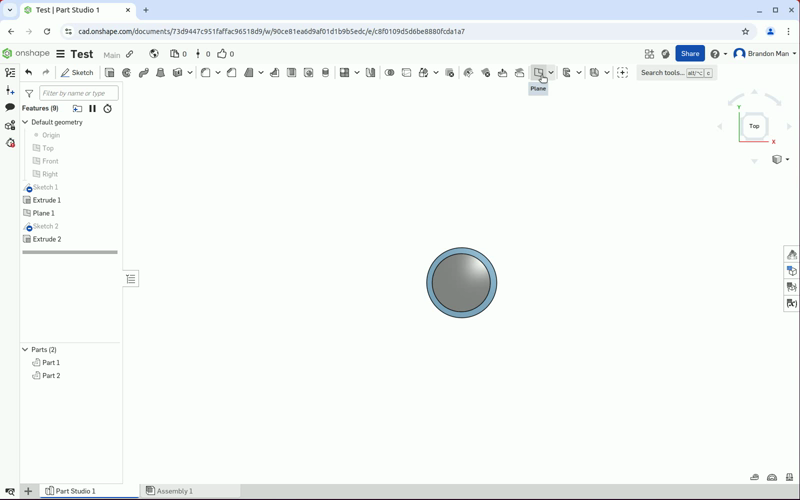
click(541, 75)
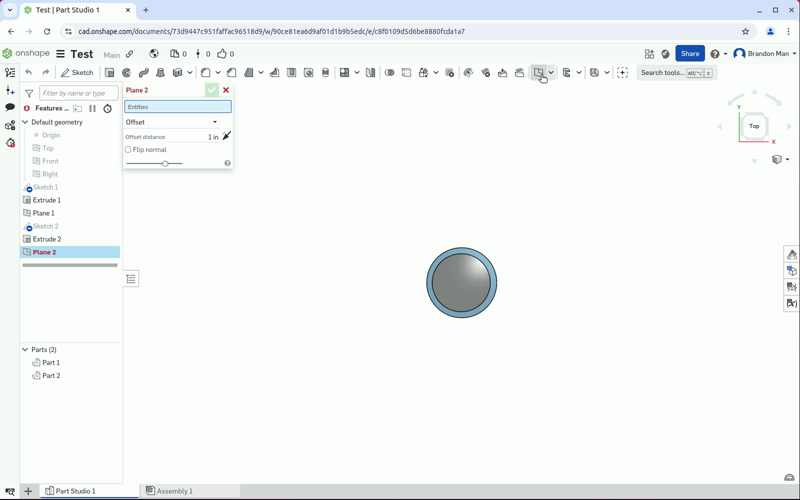
mouse_move(73, 150)
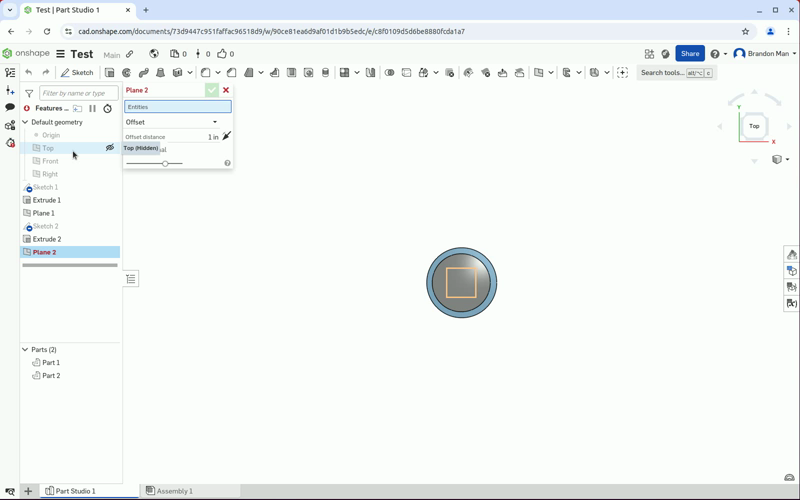
click(73, 150)
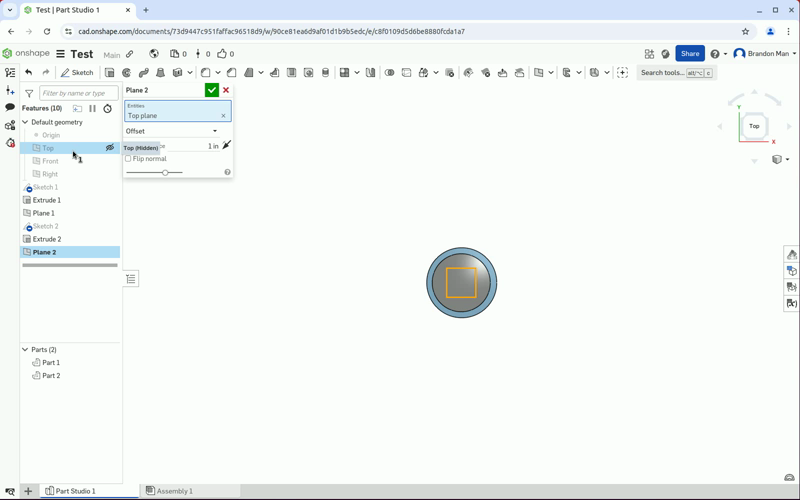
key(tab, 2)
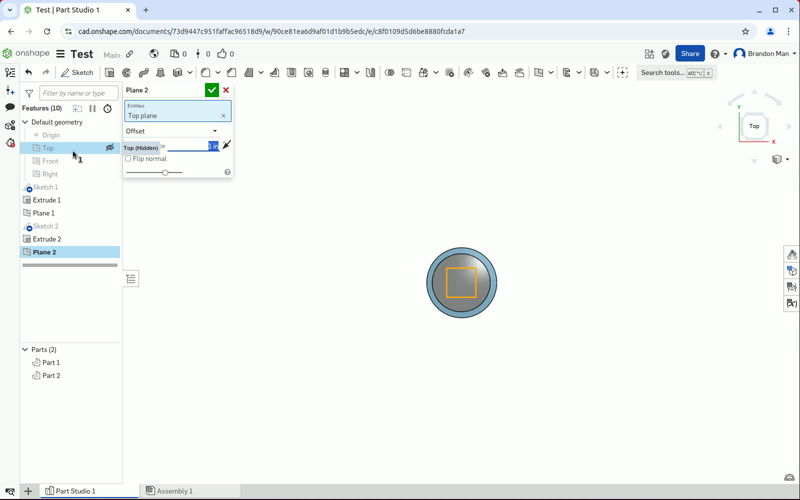
text(20.459)
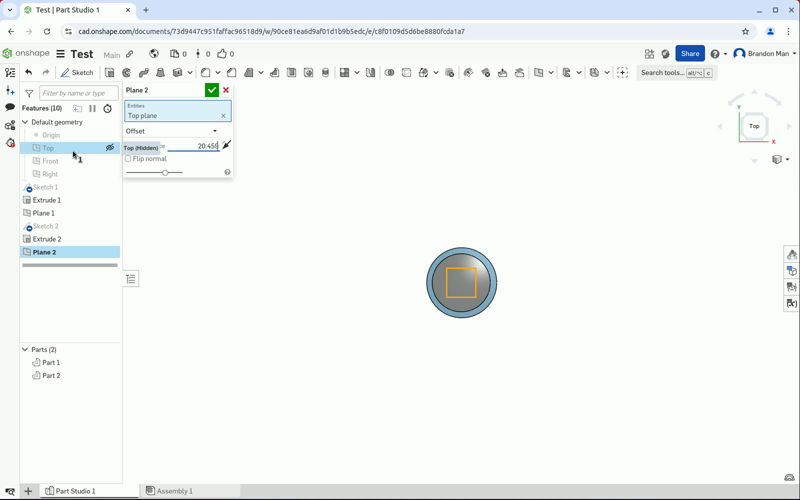
key(enter, 2)
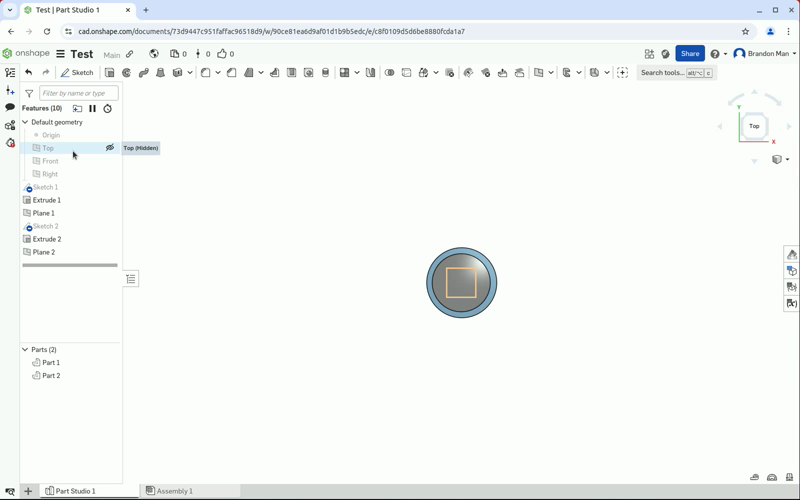
key(shift+s)
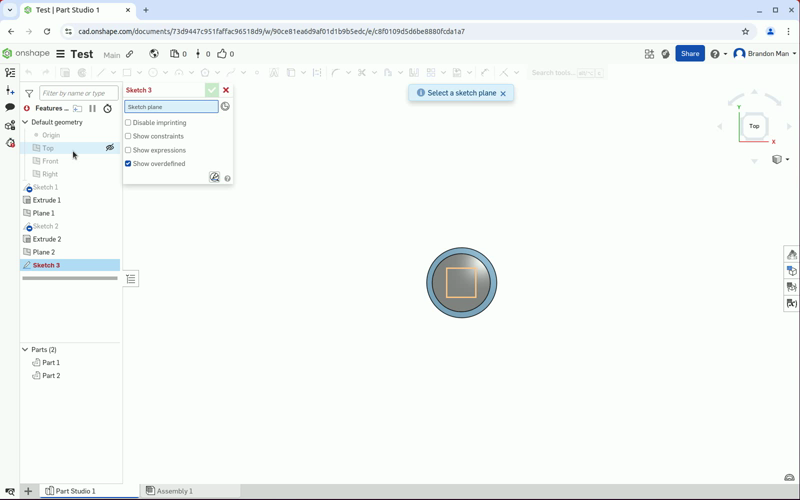
mouse_move(73, 254)
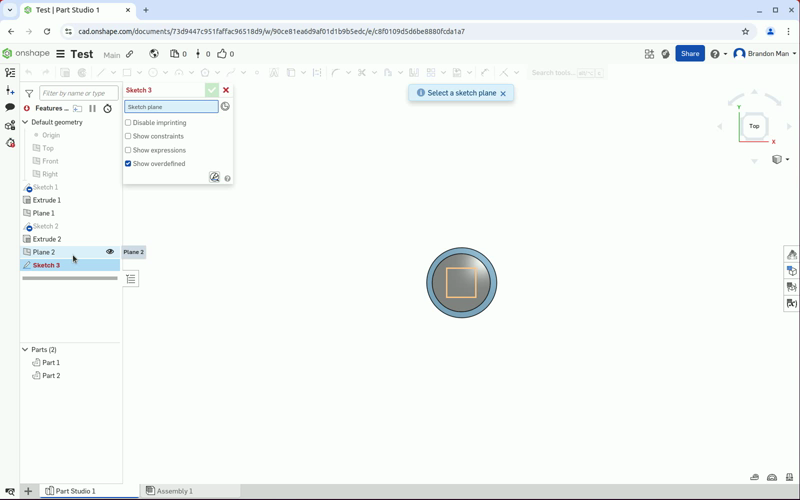
click(73, 254)
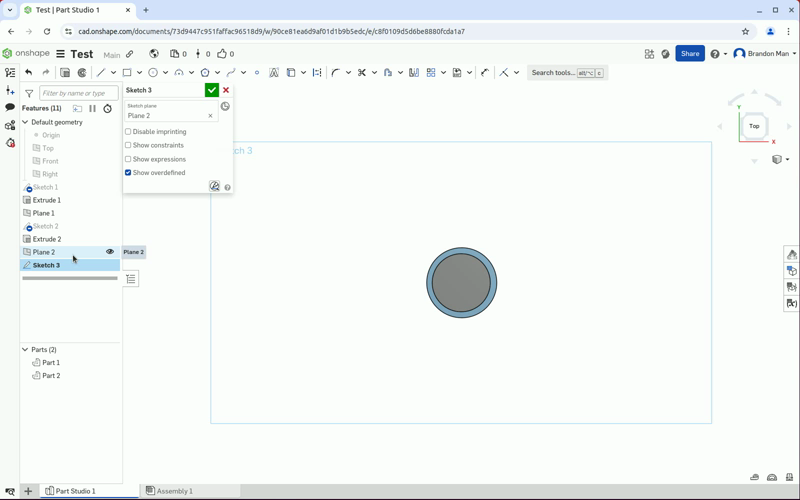
mouse_move(73, 352)
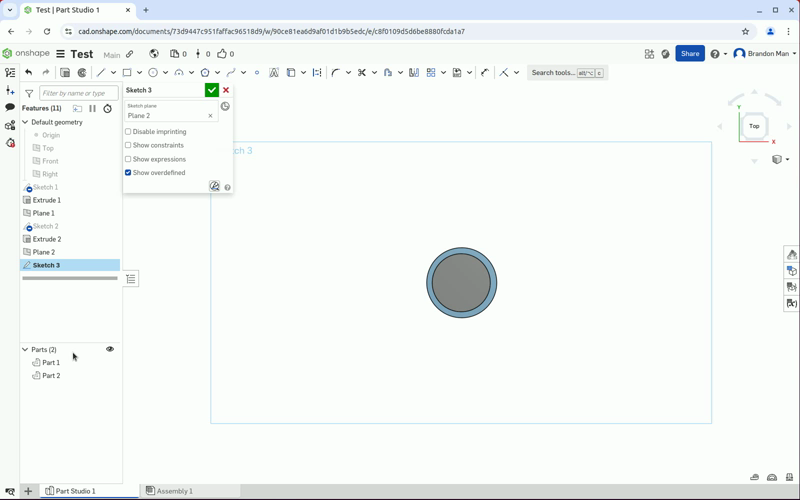
key(y)
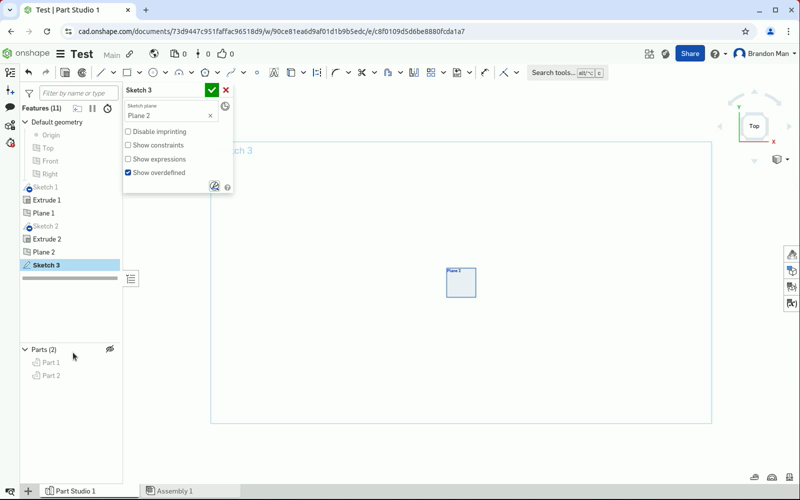
key(c)
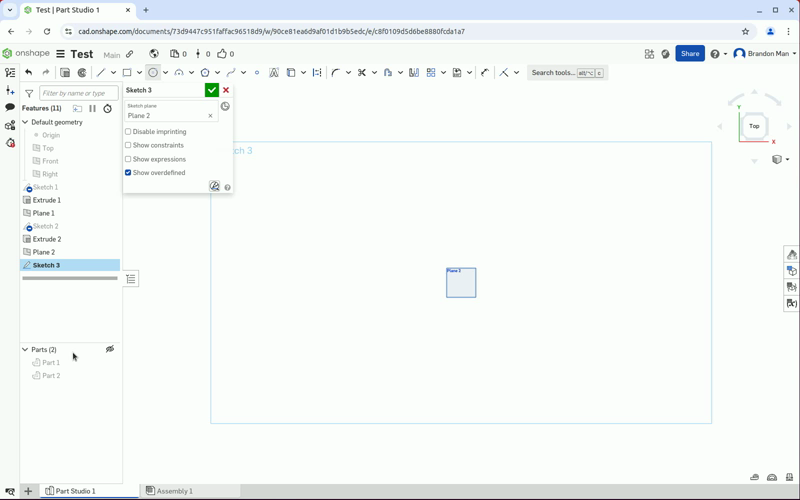
key_down(shift)
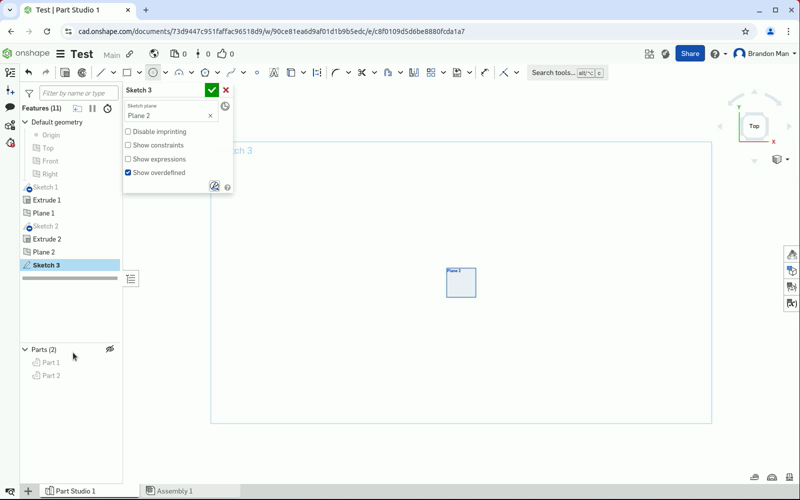
mouse_move(460, 282)
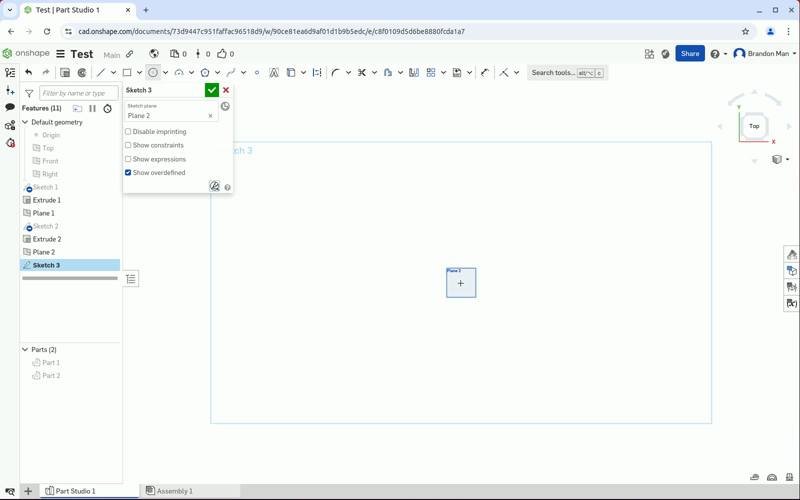
click(460, 282)
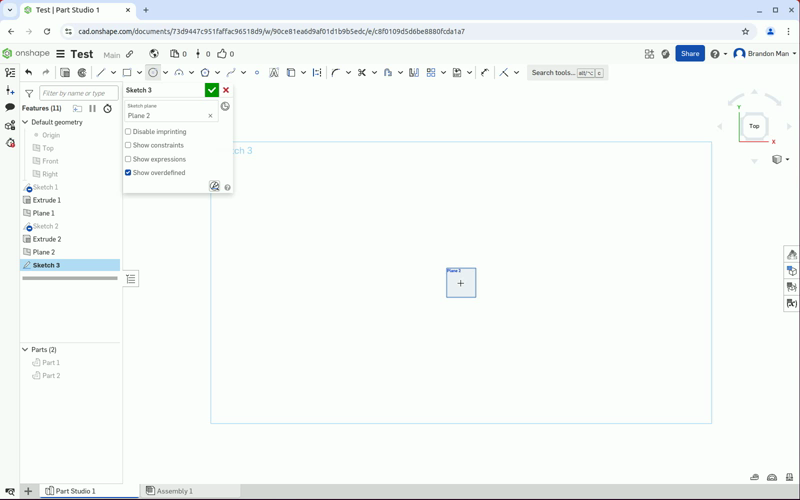
key_up(shift)
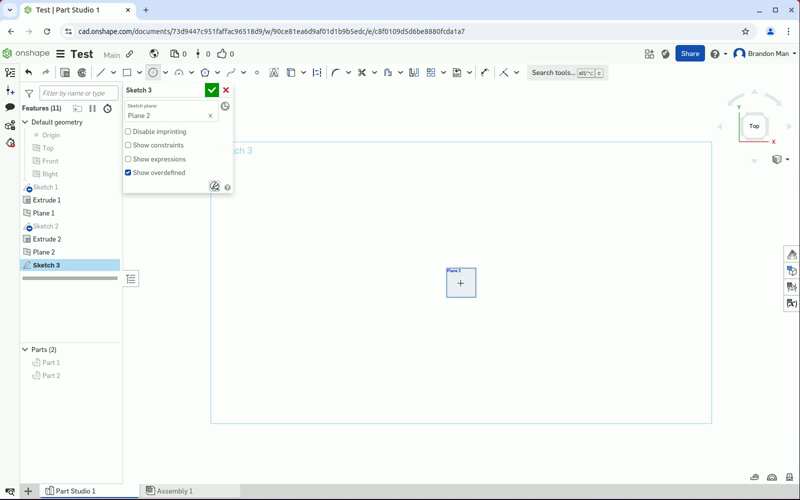
mouse_move(482, 282)
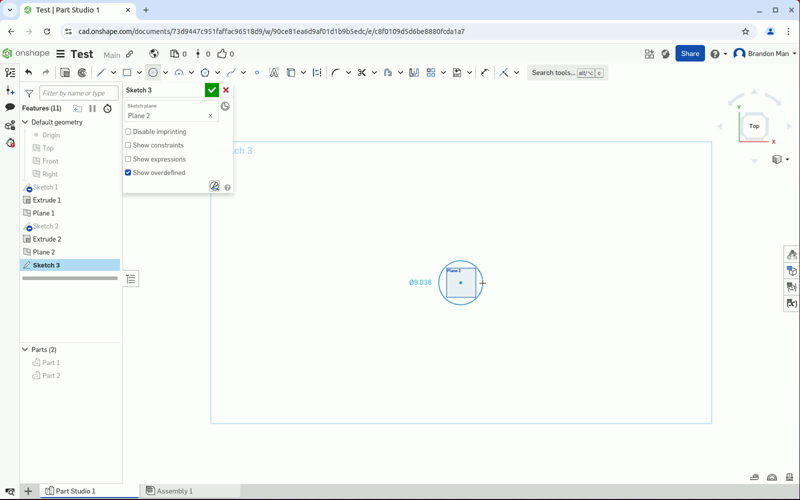
click(482, 282)
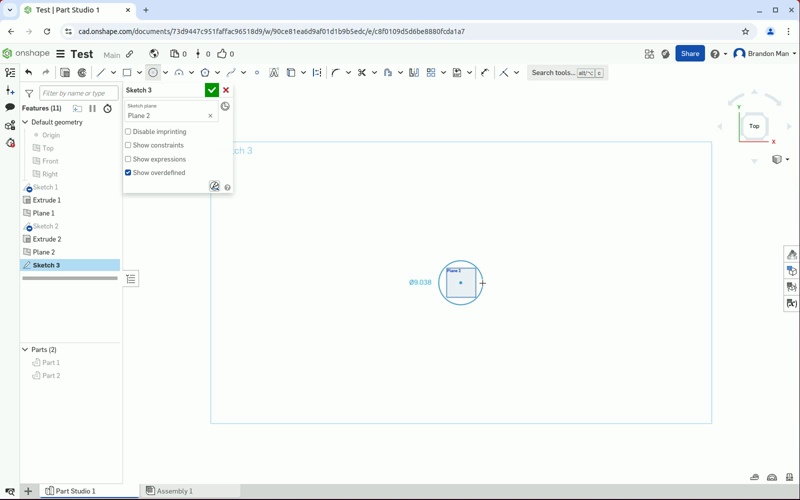
key(esc)
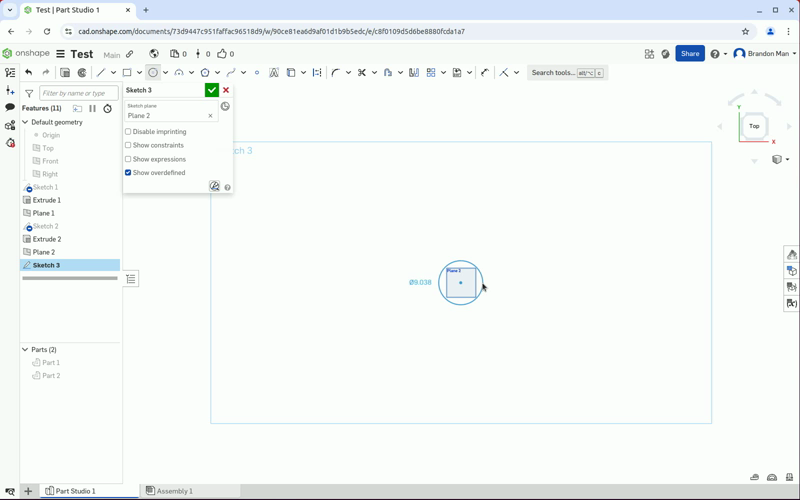
mouse_move(440, 277)
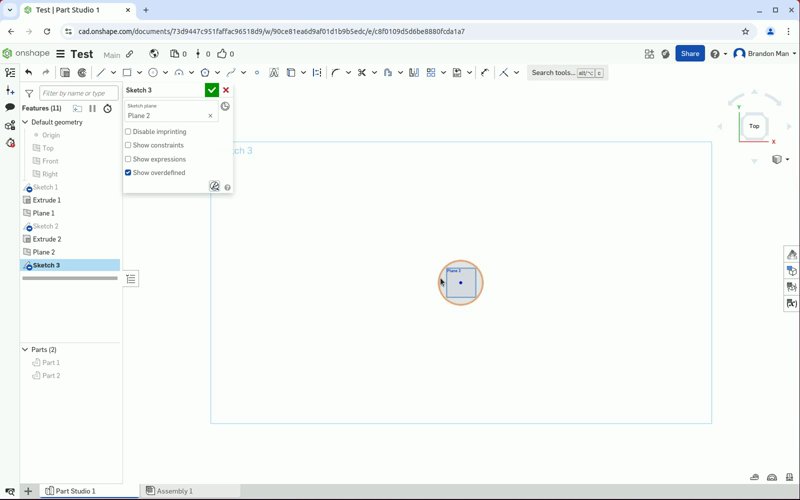
scroll(6)
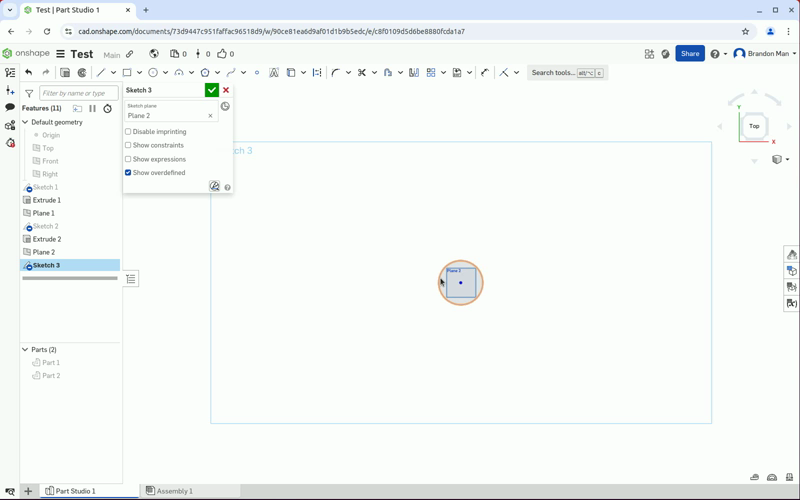
scroll(6)
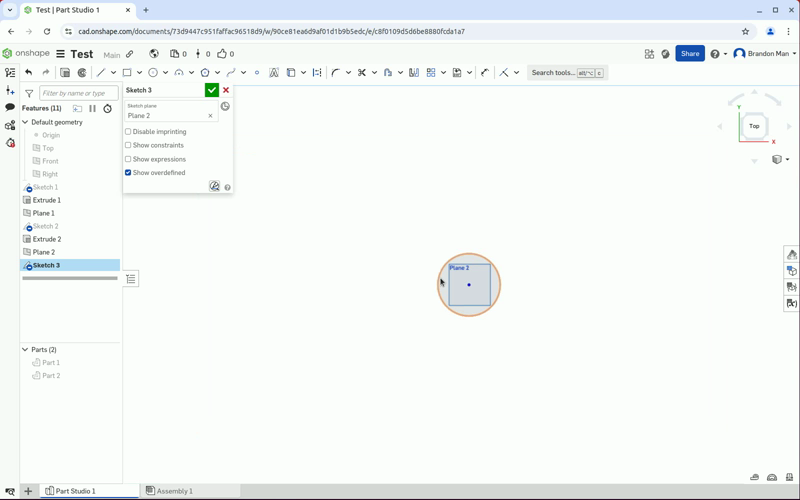
scroll(6)
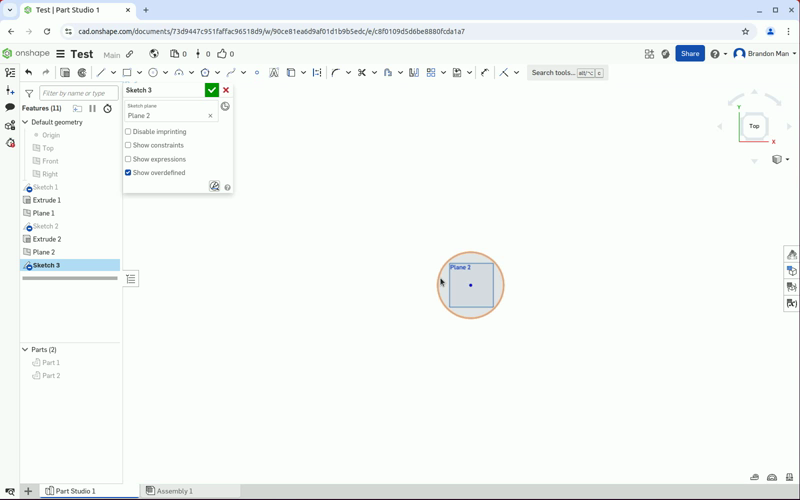
scroll(6)
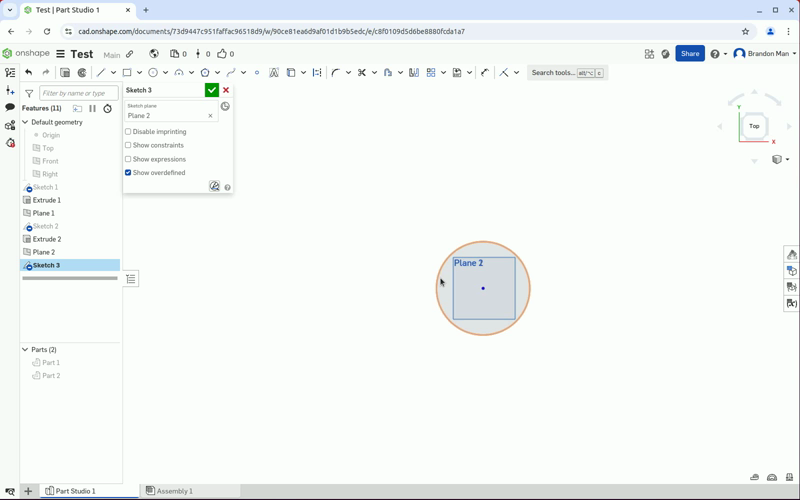
scroll(6)
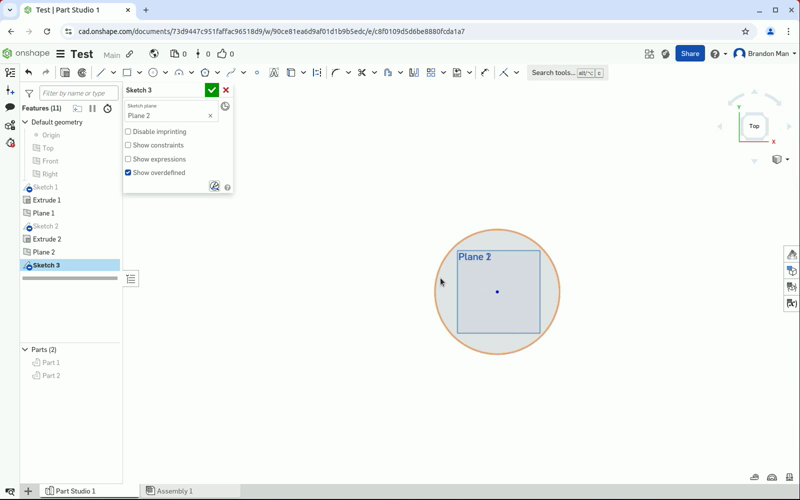
scroll(6)
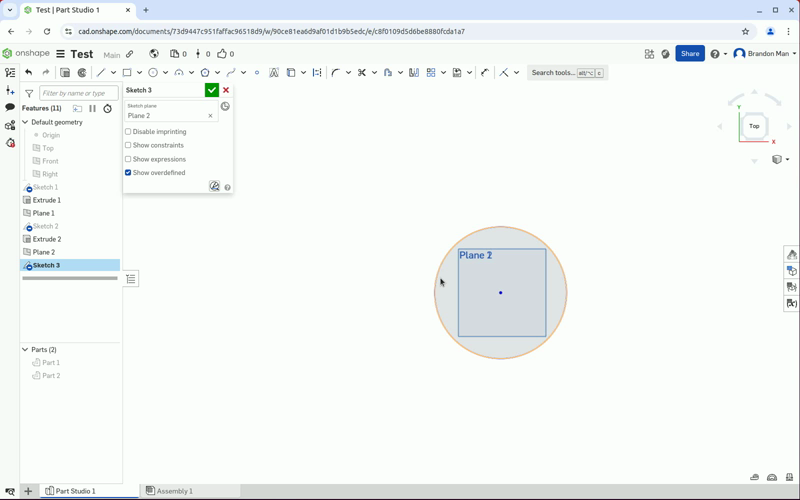
scroll(6)
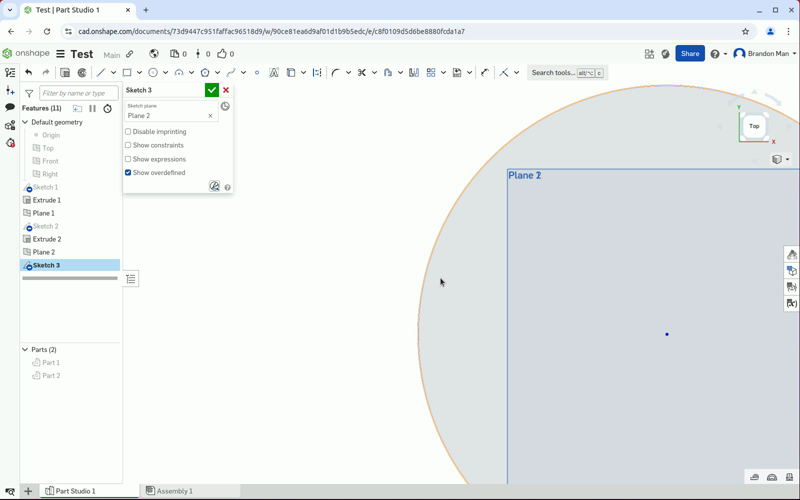
click(440, 277)
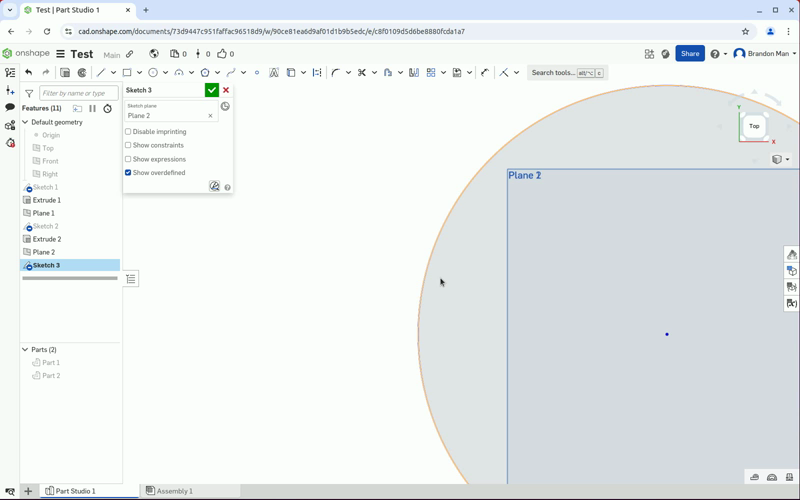
scroll(-6)
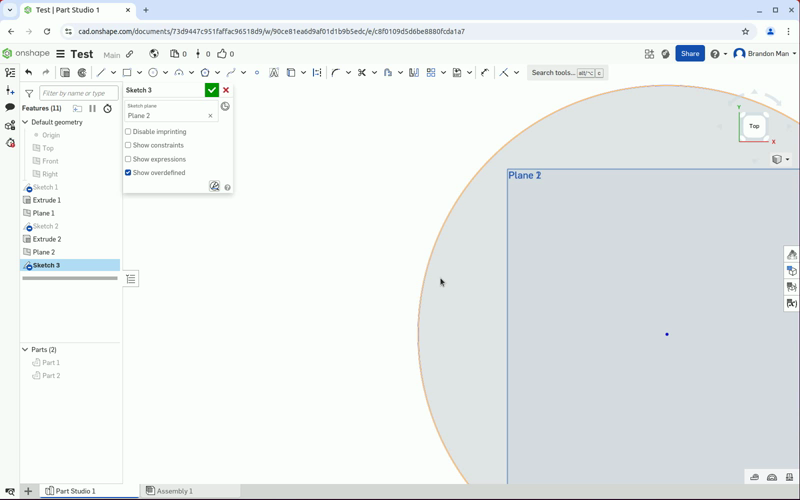
scroll(-6)
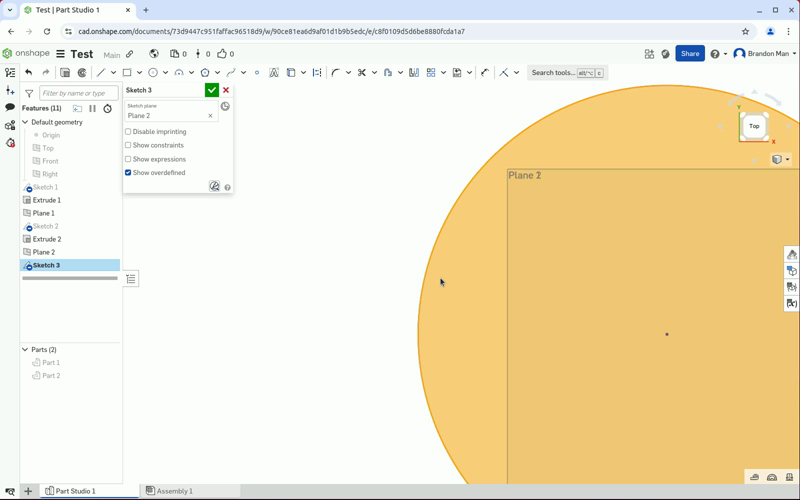
scroll(-6)
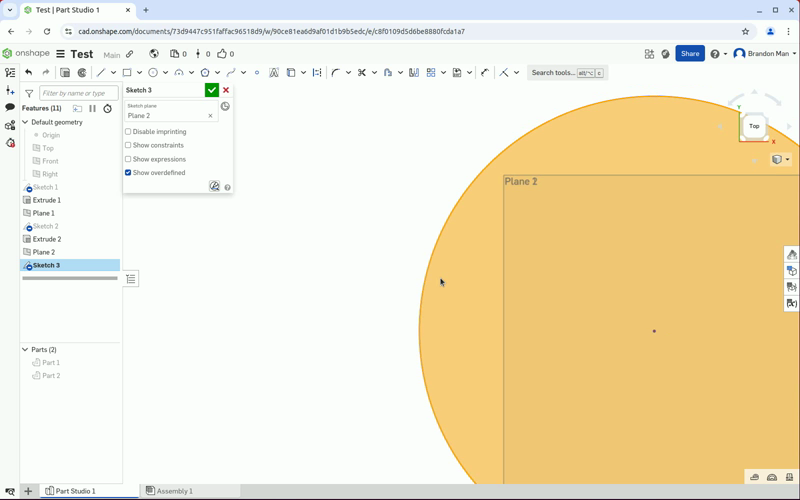
scroll(-6)
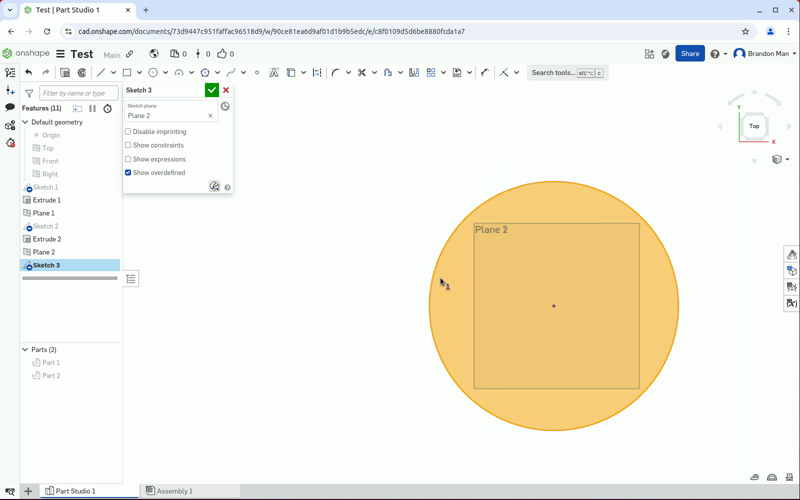
scroll(-6)
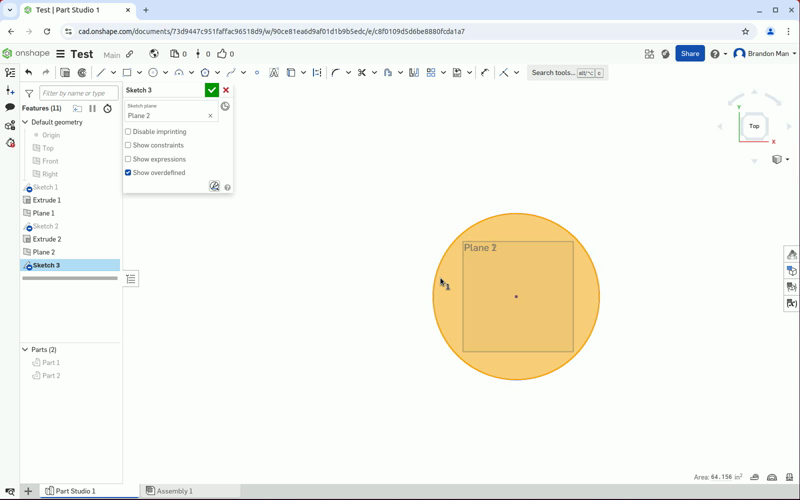
scroll(-6)
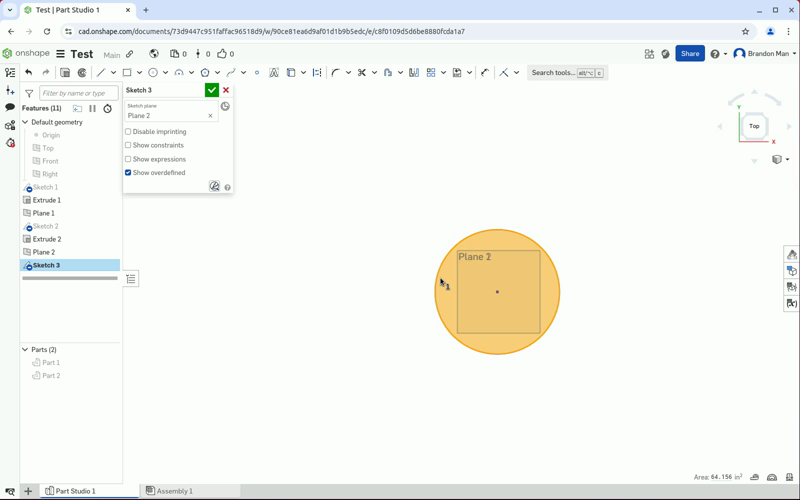
scroll(-6)
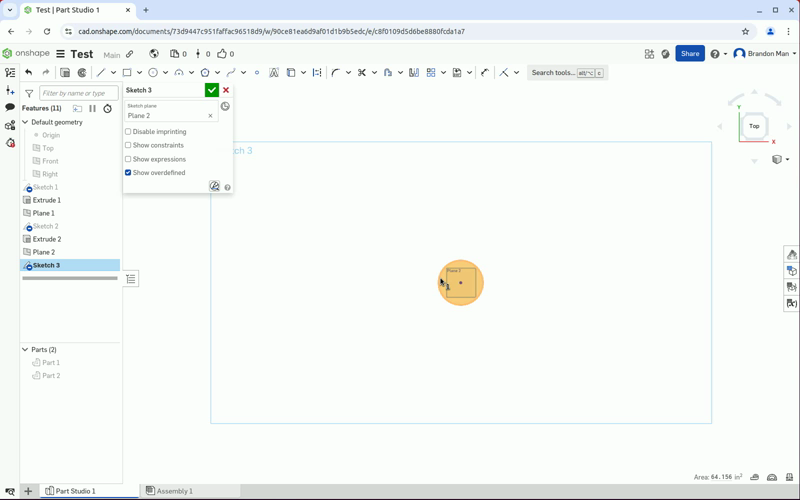
mouse_move(73, 352)
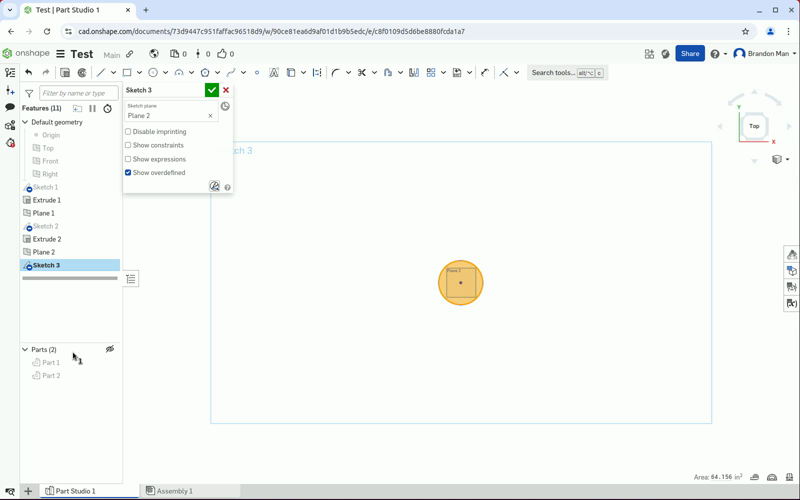
key(shift+y)
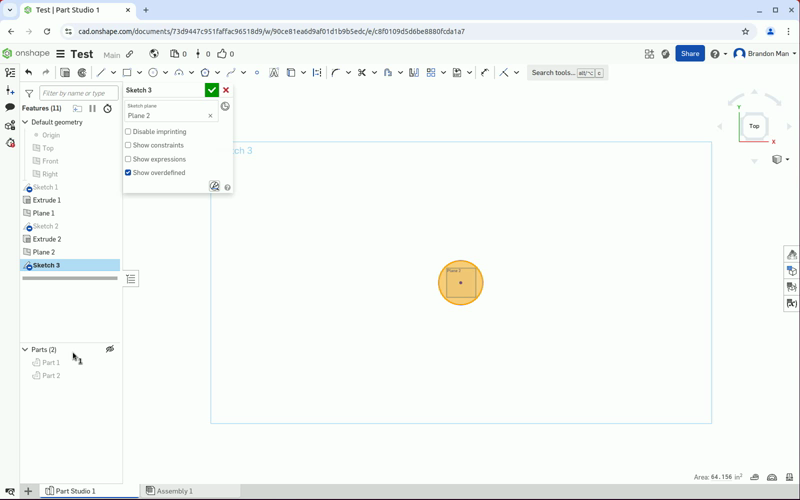
key(shift+e)
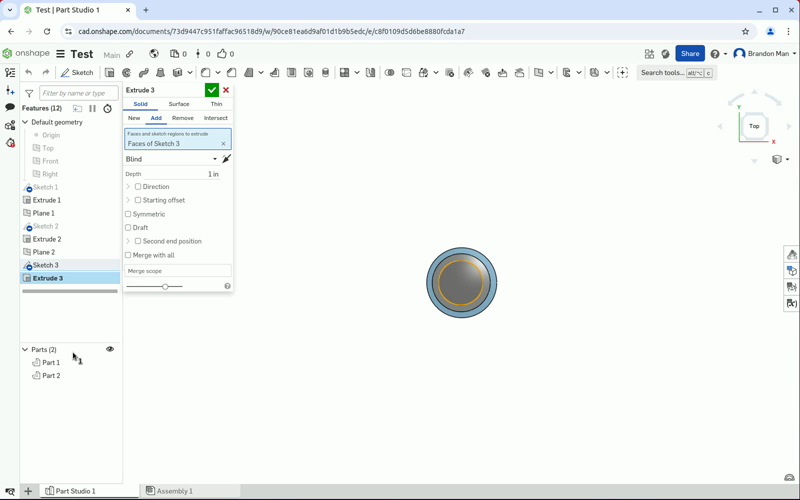
mouse_move(143, 106)
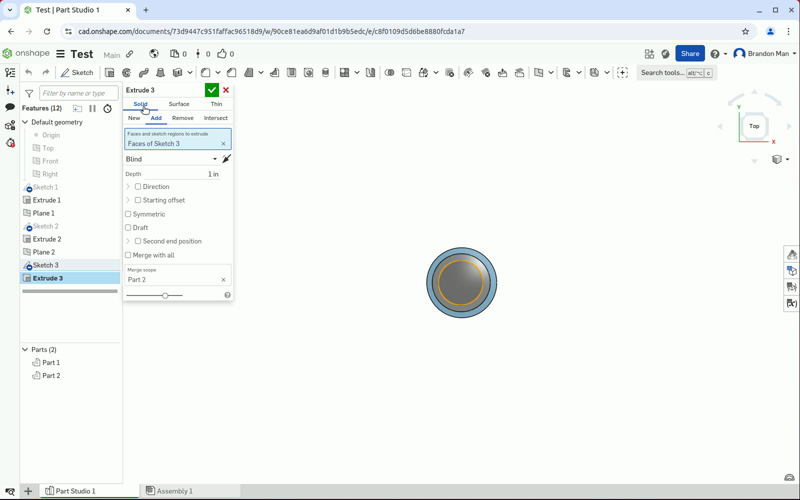
click(143, 106)
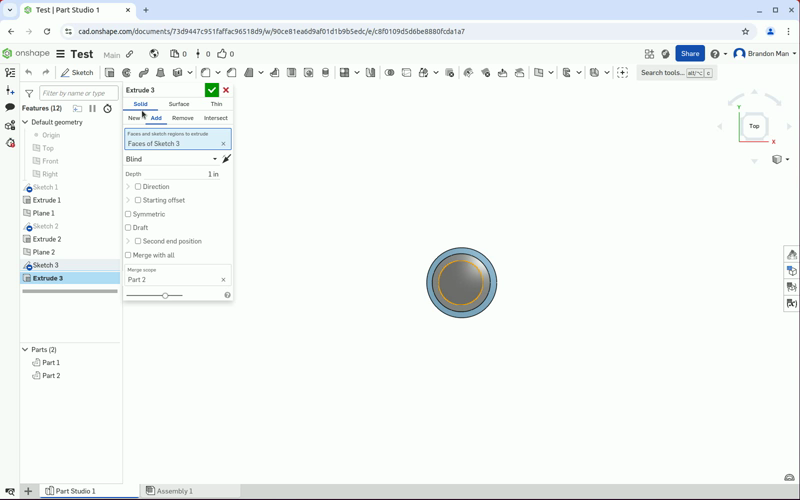
mouse_move(137, 120)
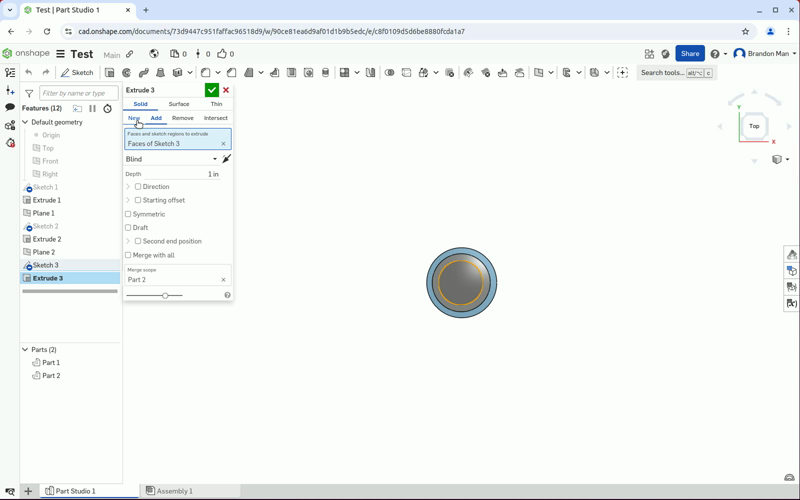
click(137, 120)
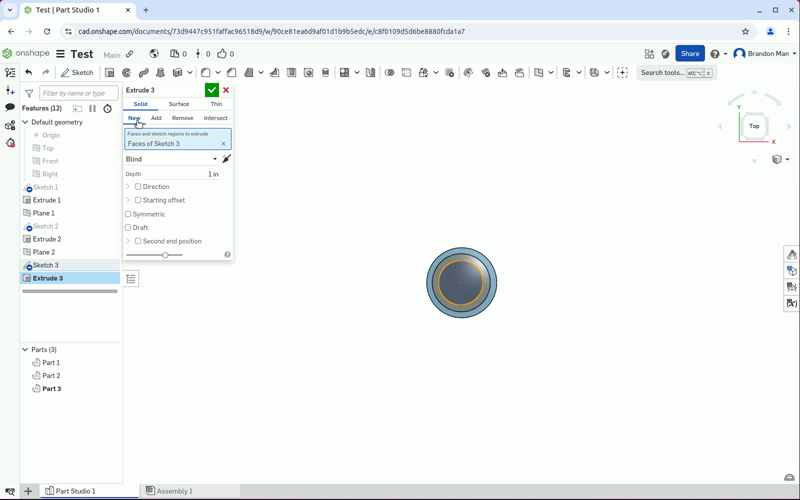
key(tab, 4)
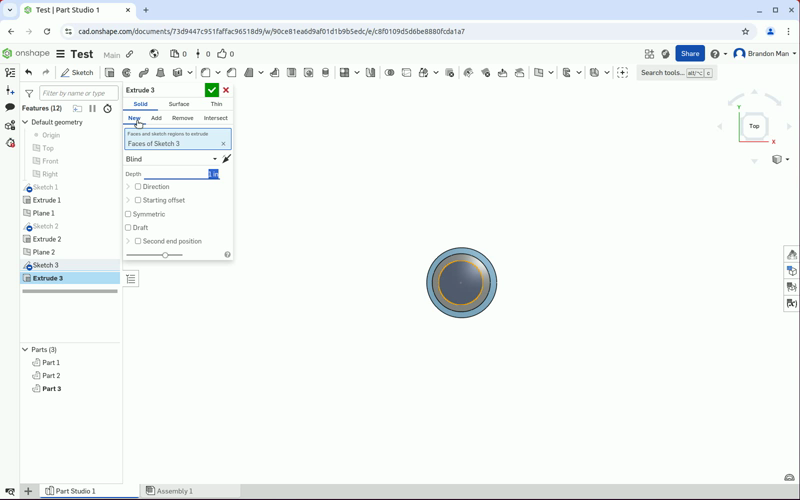
text(2.648)
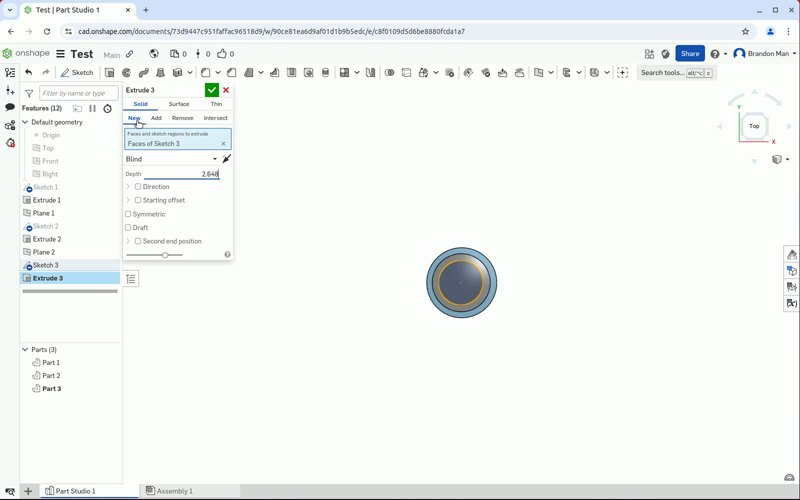
key(enter)
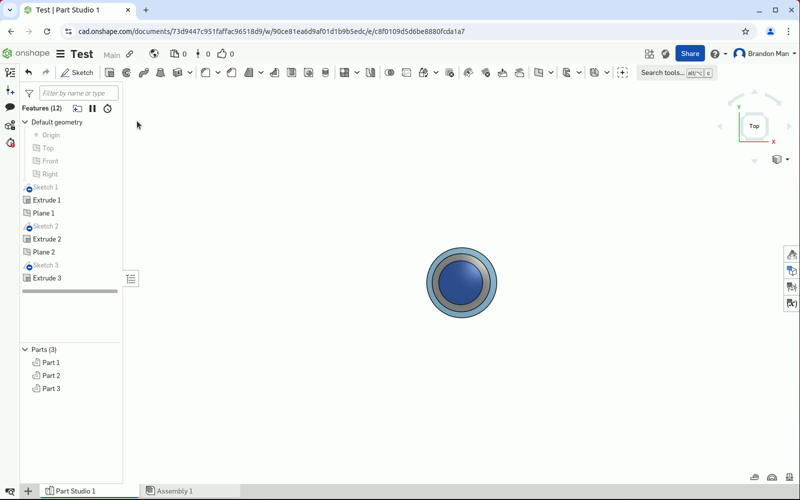
key(shift+h)
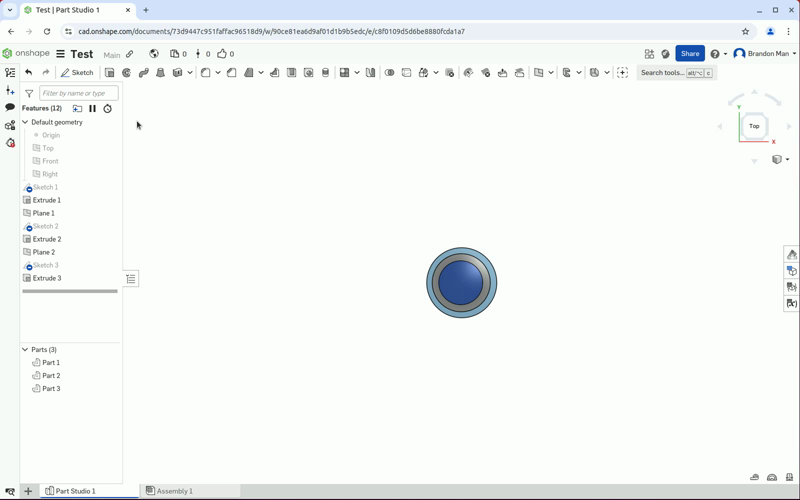
key(shift+h)
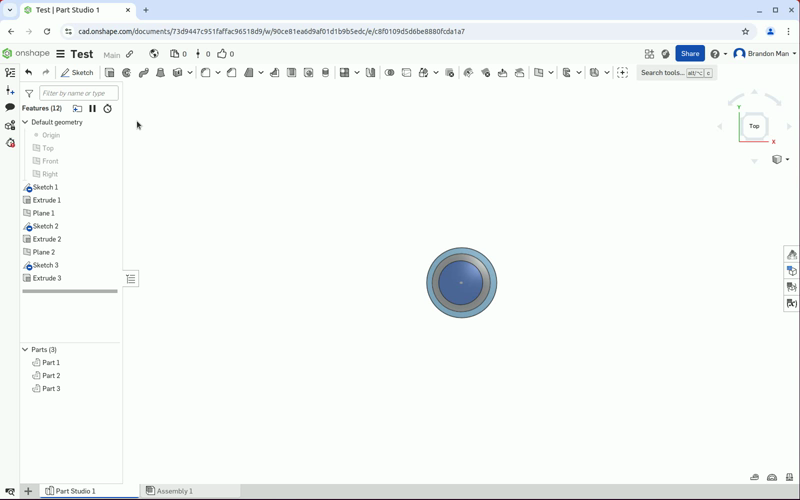
key(shift+7)
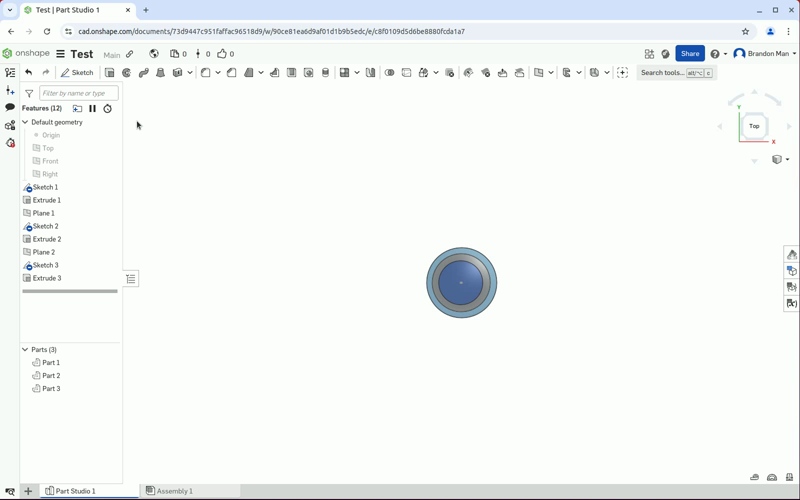
key(up, 3)
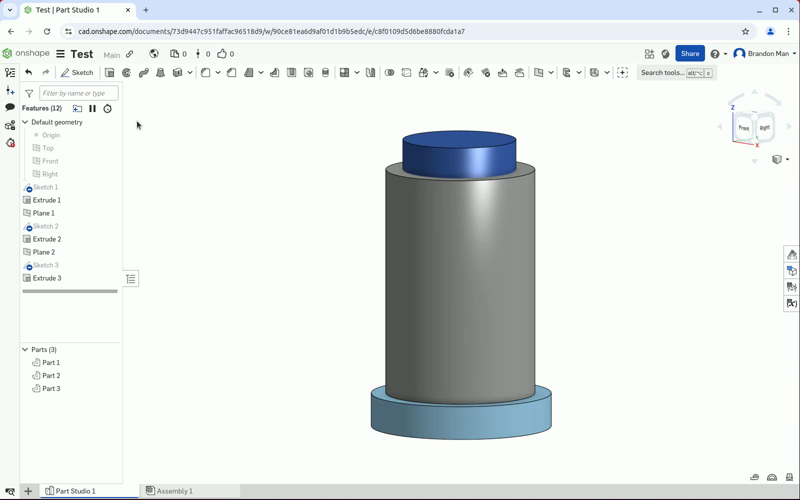
key(left, 3)
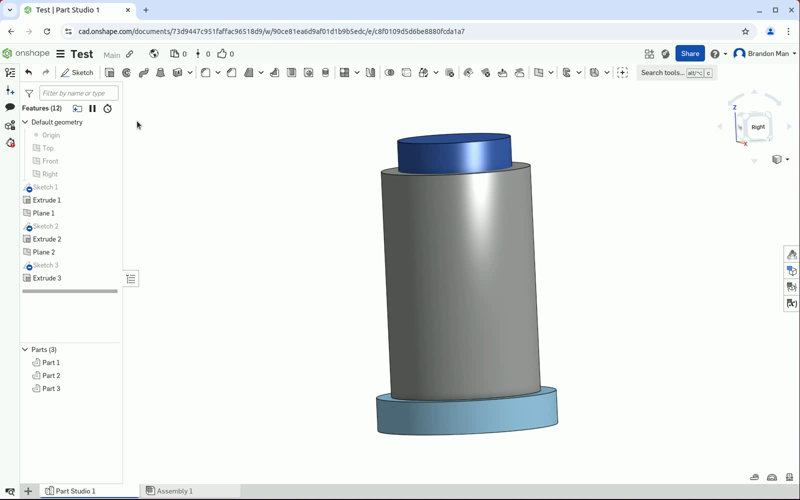
key(right, 3)
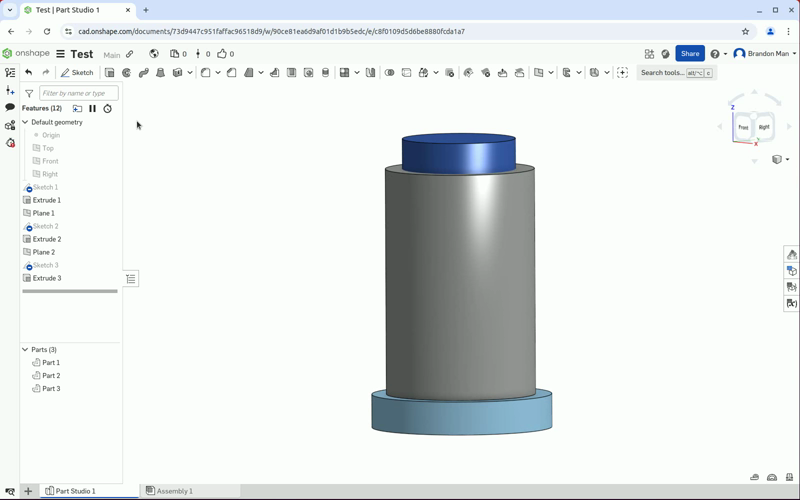
key(down, 3)
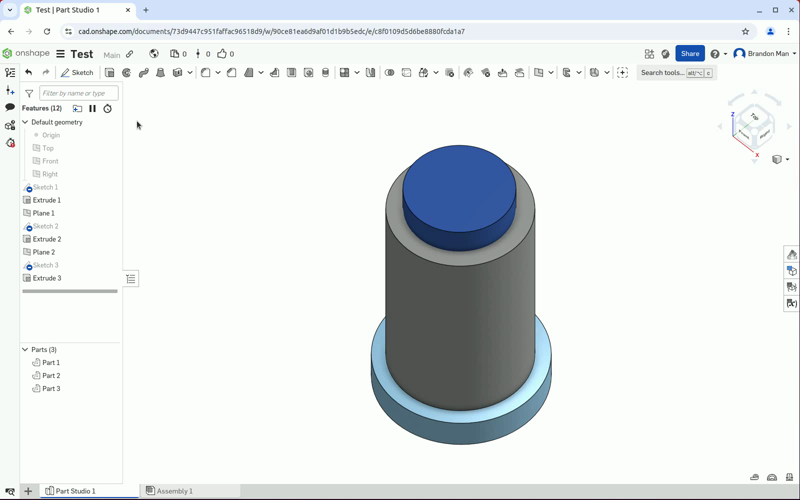
mouse_move(73, 189)
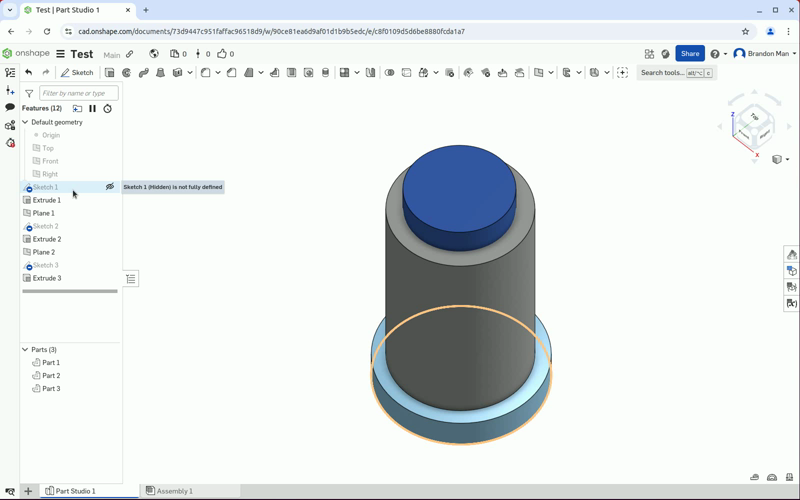
click(73, 189)